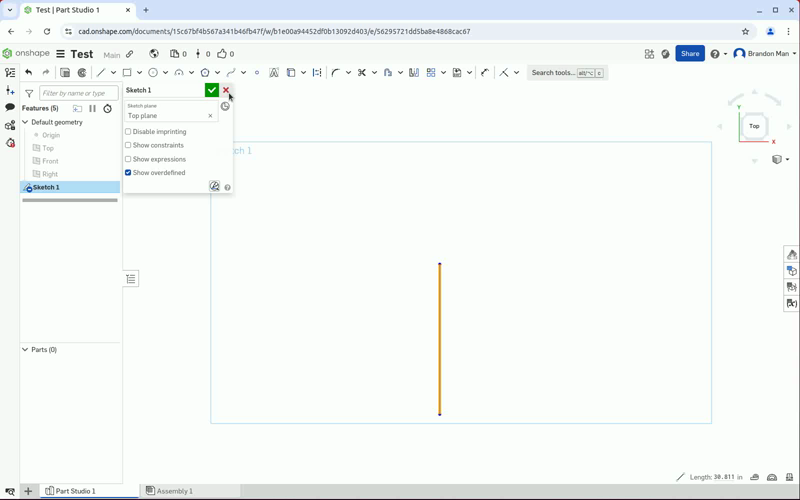
key(shift+h)
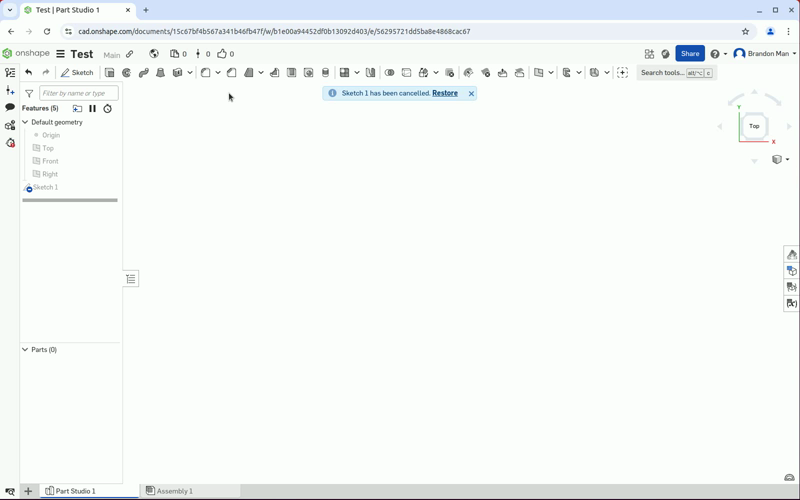
mouse_move(73, 352)
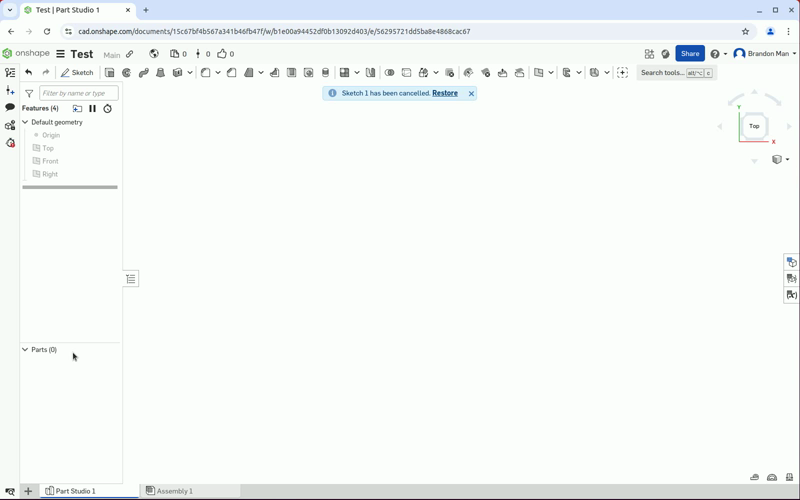
key(y)
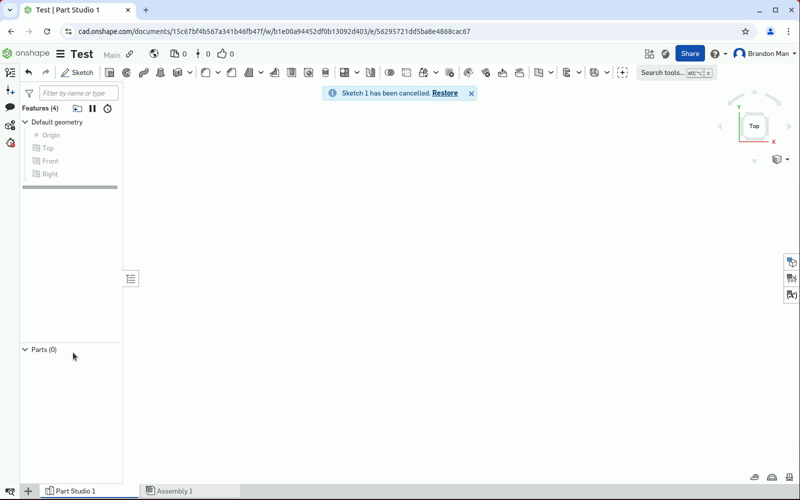
key(shift+p)
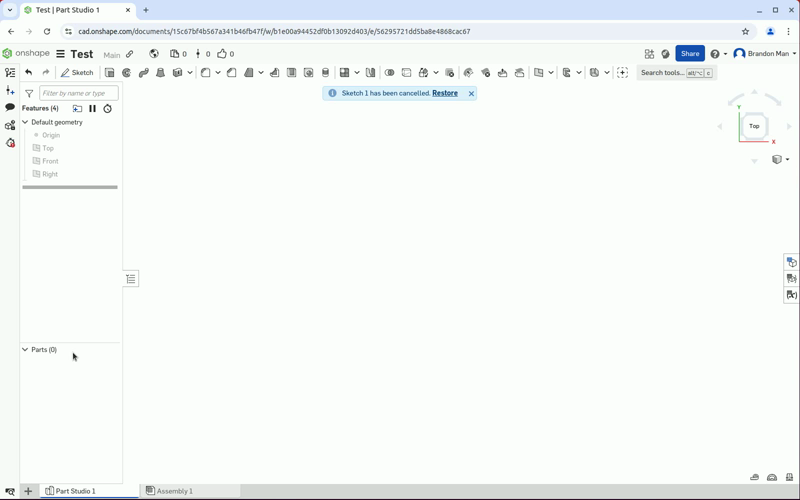
key(space)
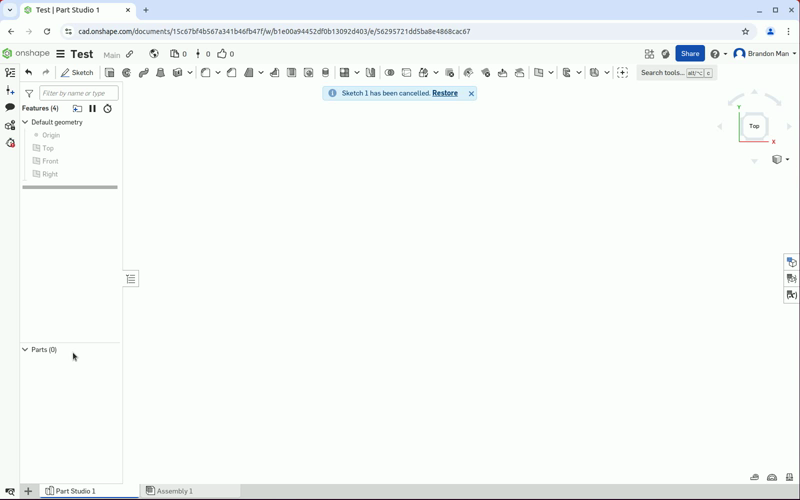
key_down(shift)
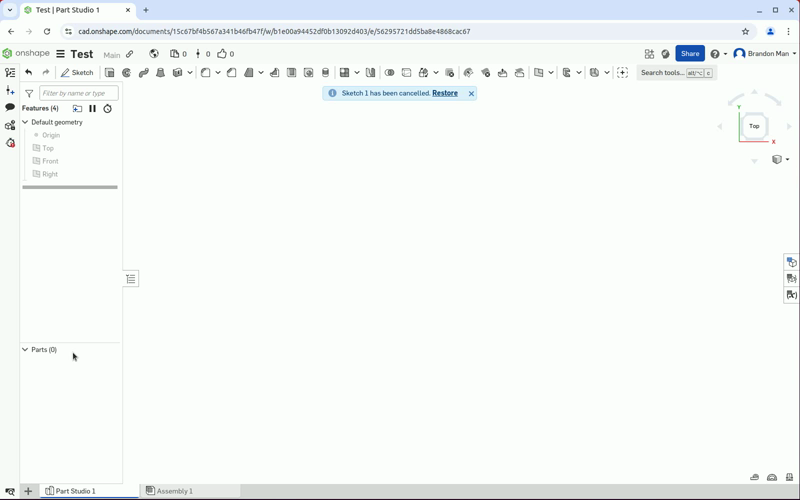
key(up)
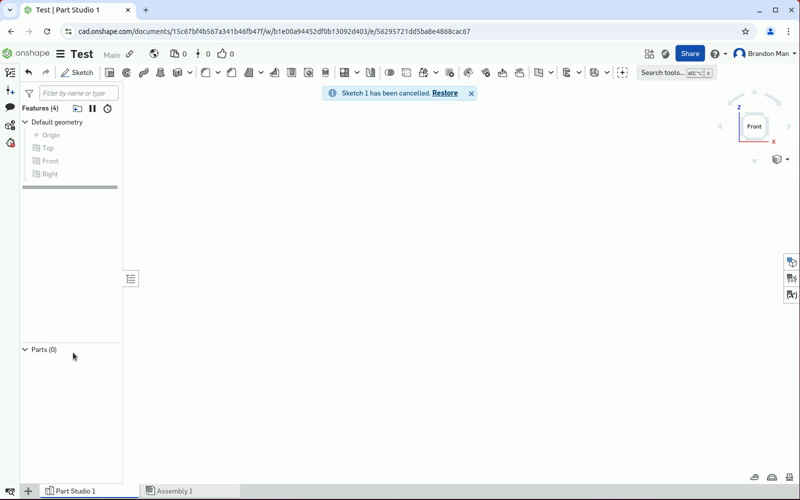
key_up(shift)
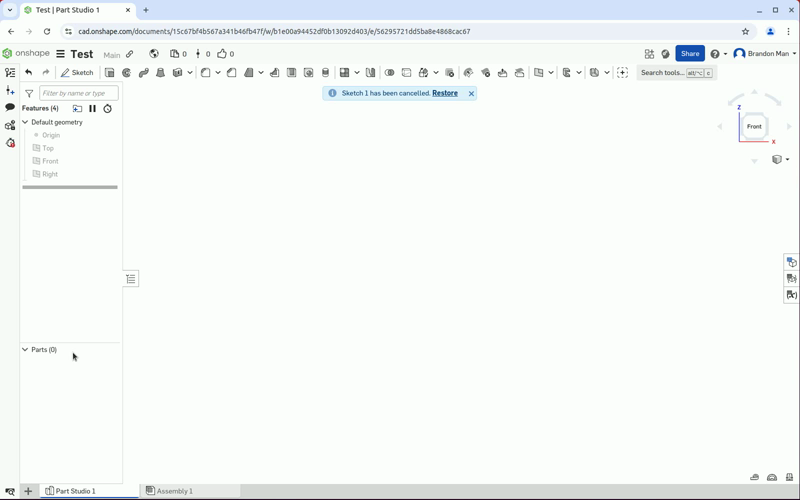
mouse_move(73, 352)
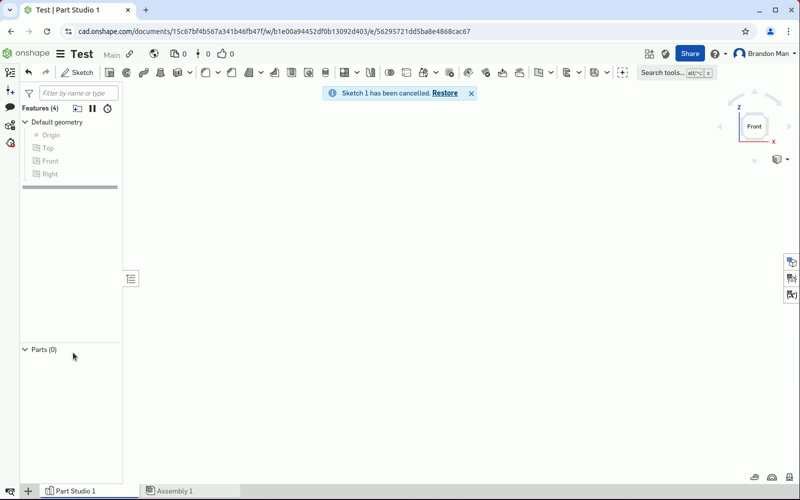
key(shift+y)
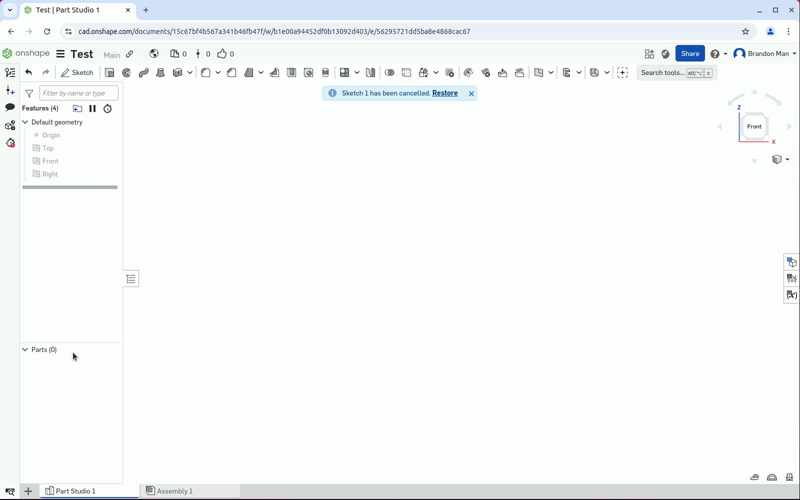
key(shift+s)
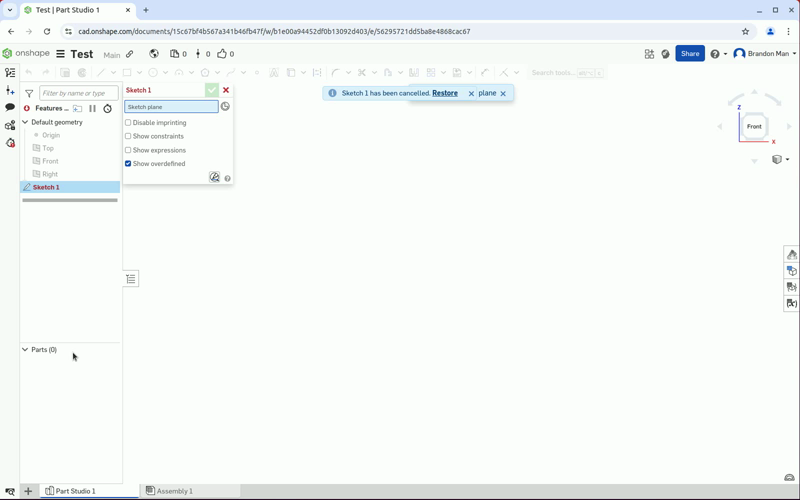
mouse_move(73, 163)
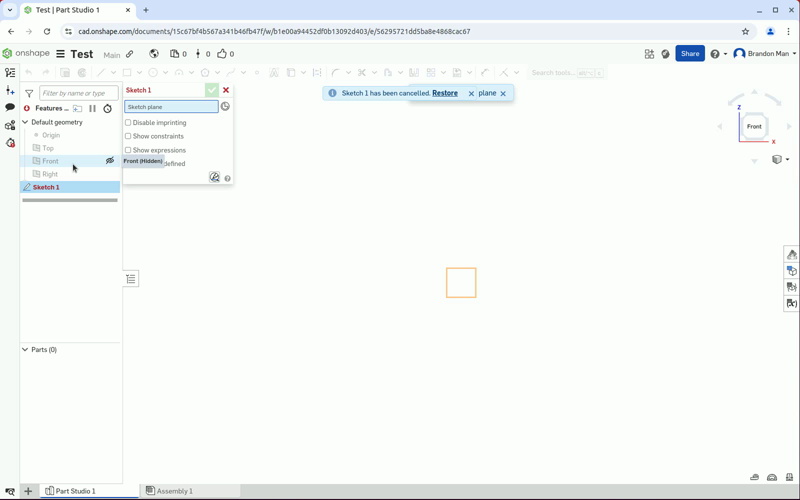
click(73, 163)
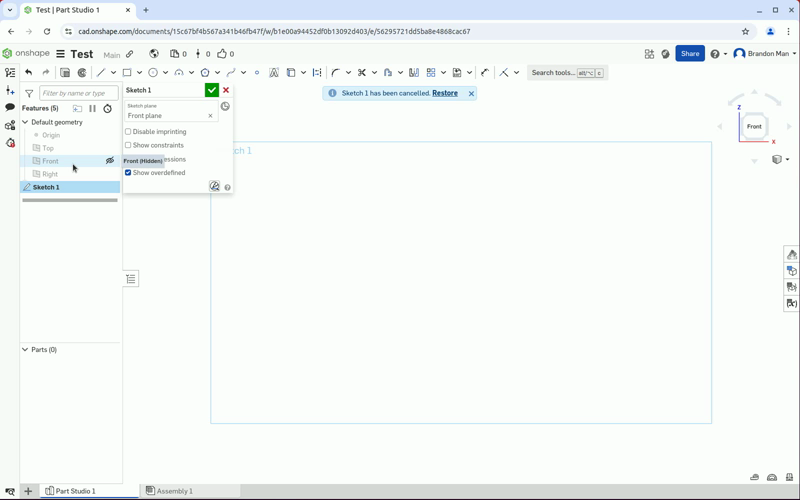
mouse_move(73, 352)
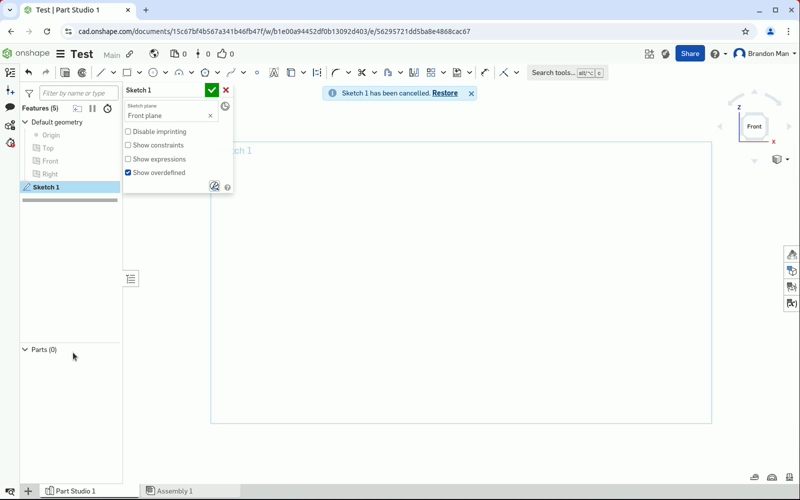
key(y)
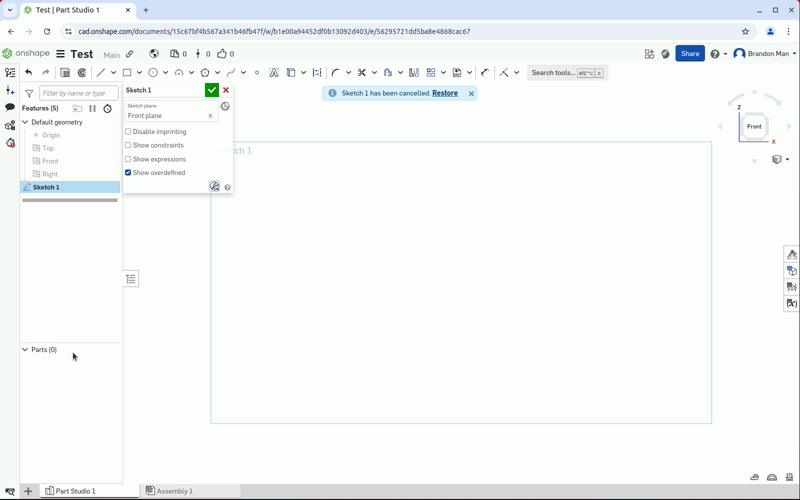
key(c)
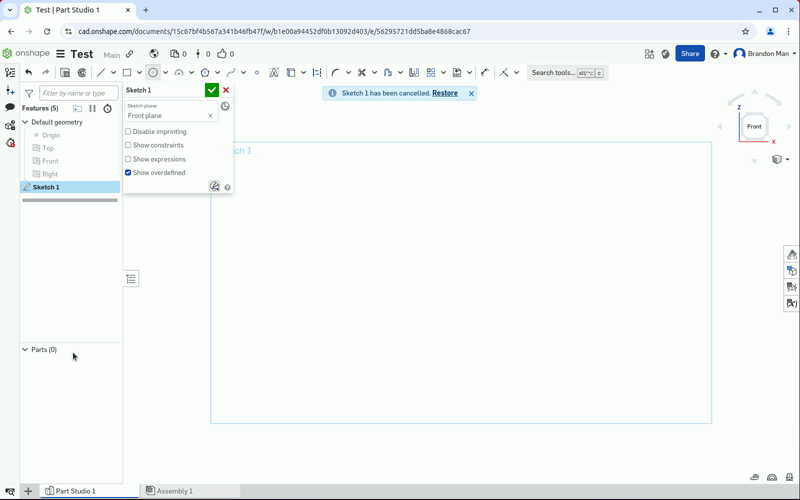
key_down(shift)
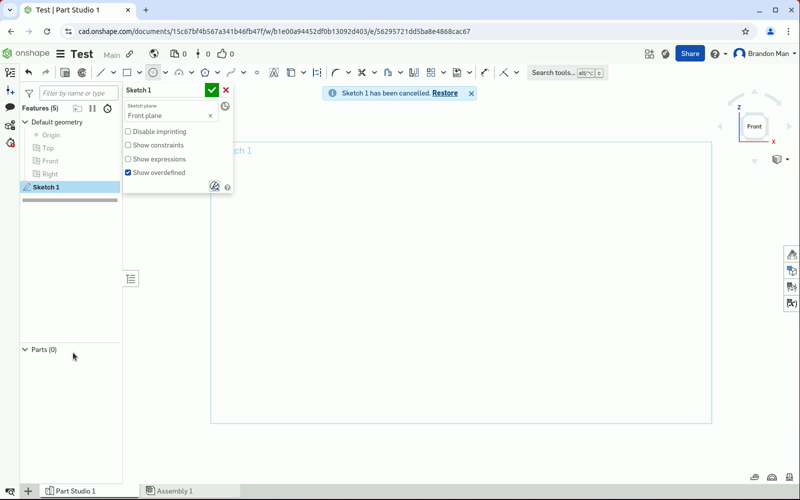
mouse_move(461, 282)
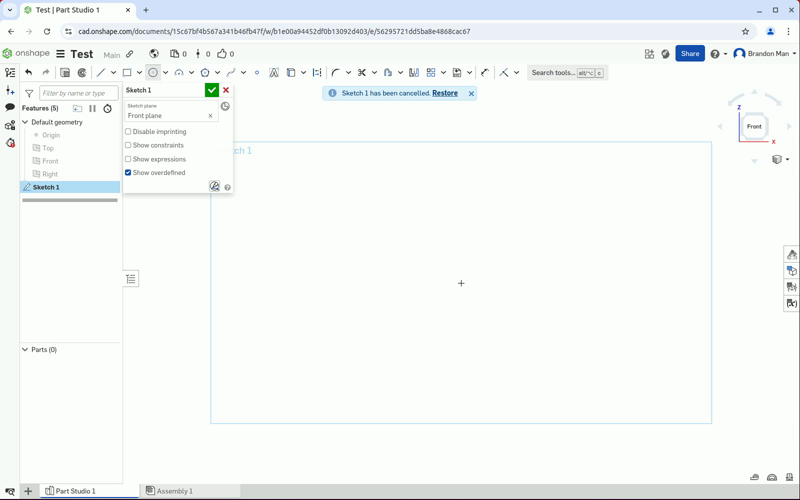
click(461, 282)
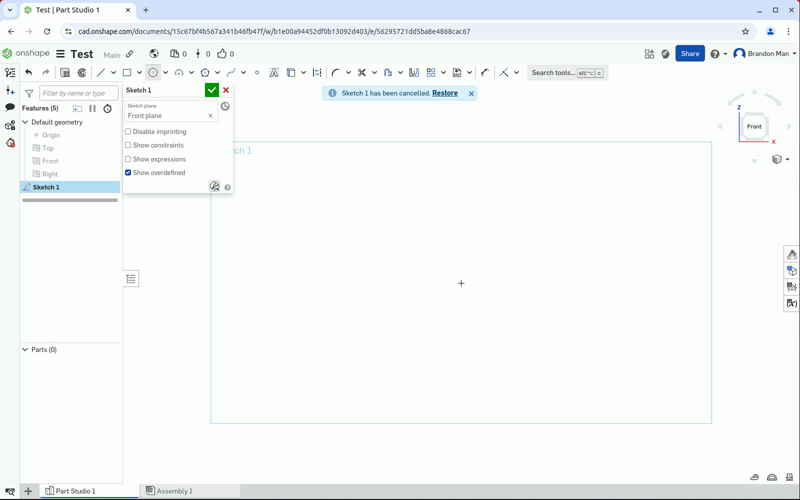
key_up(shift)
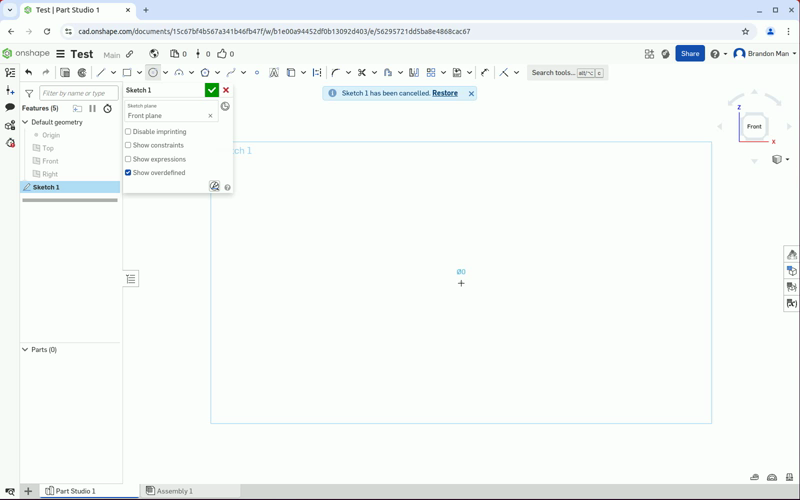
mouse_move(574, 282)
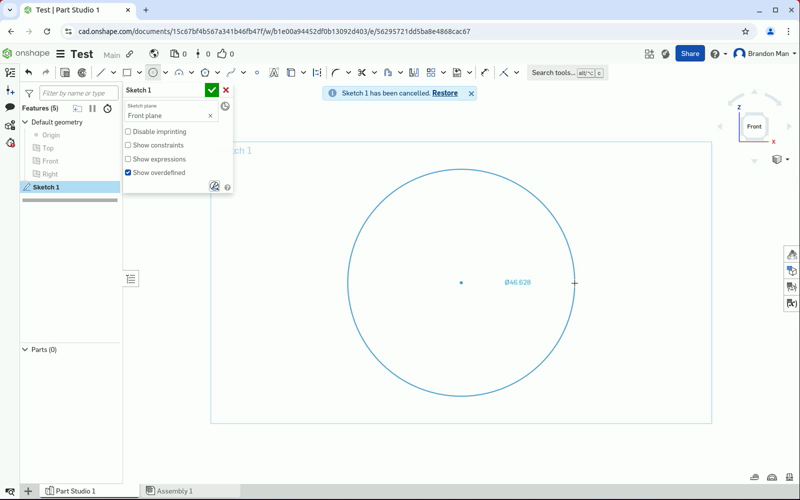
click(574, 282)
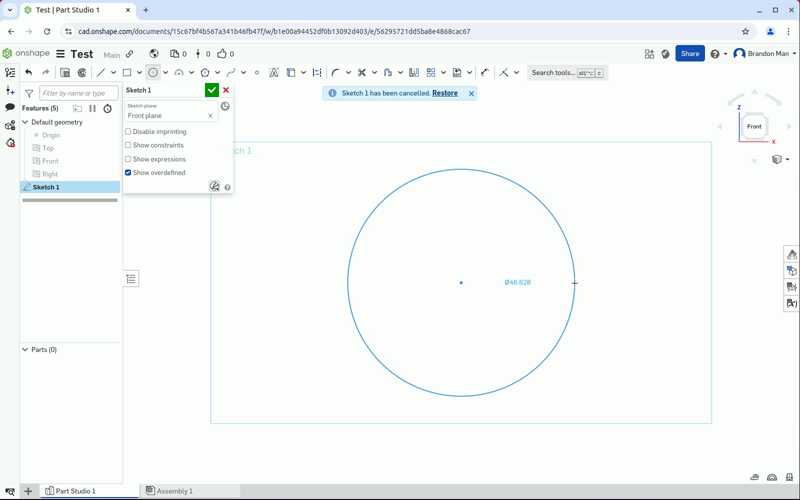
key(esc)
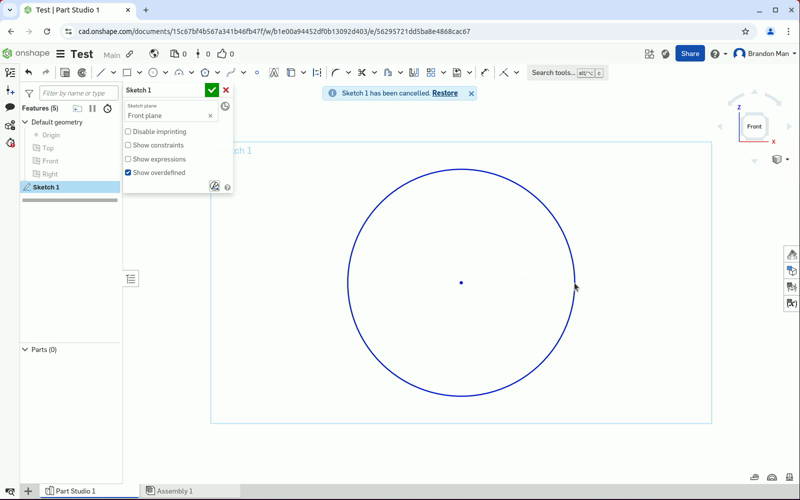
key(c)
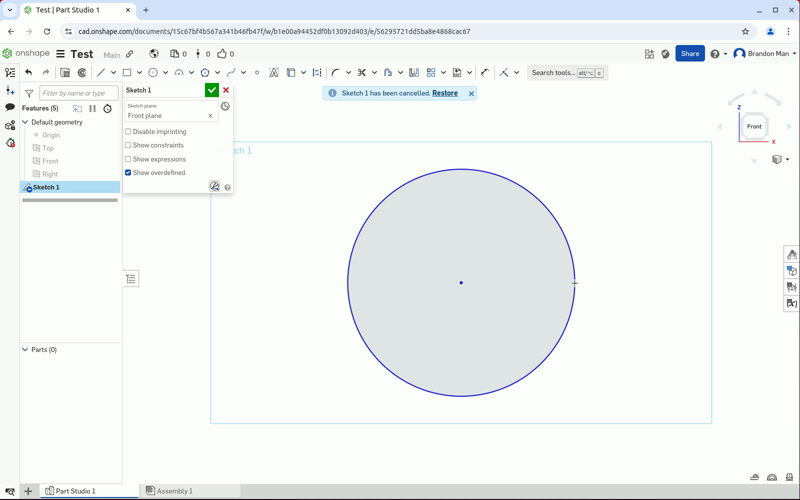
key_down(shift)
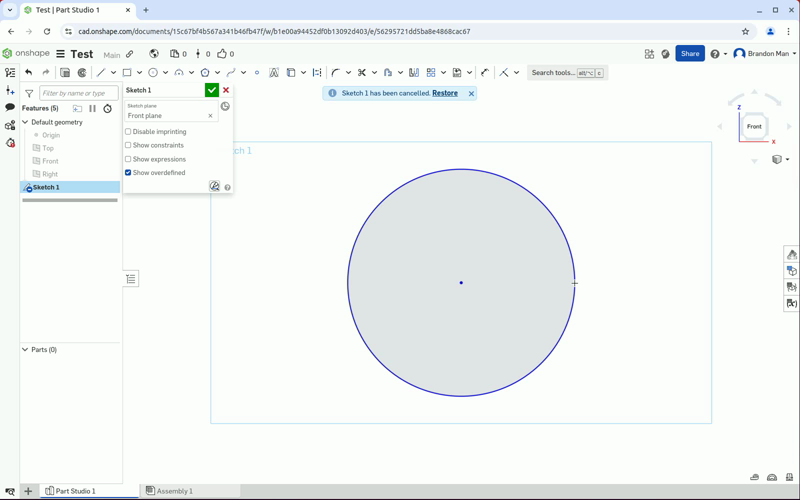
mouse_move(461, 282)
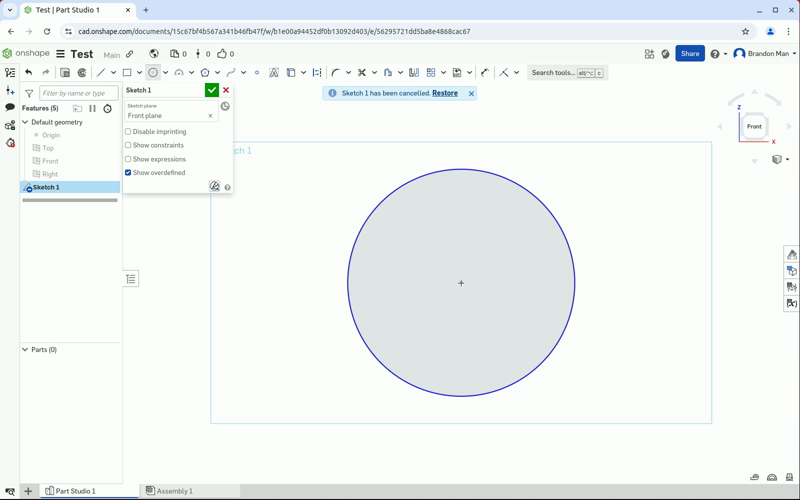
click(461, 282)
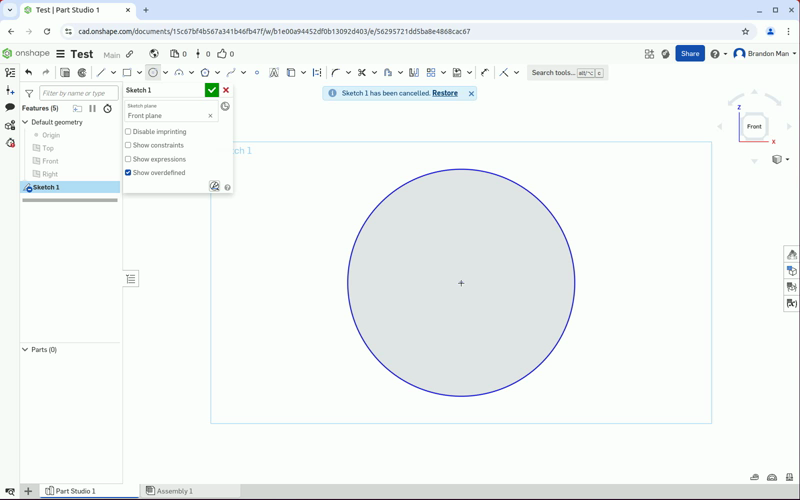
key_up(shift)
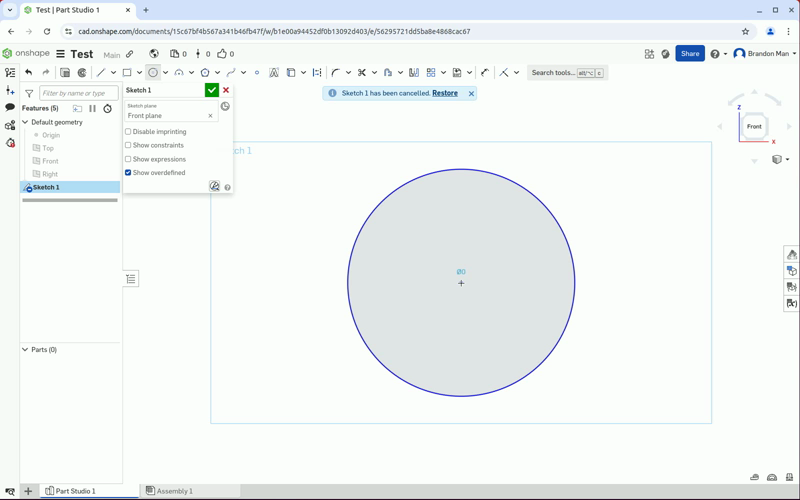
mouse_move(558, 282)
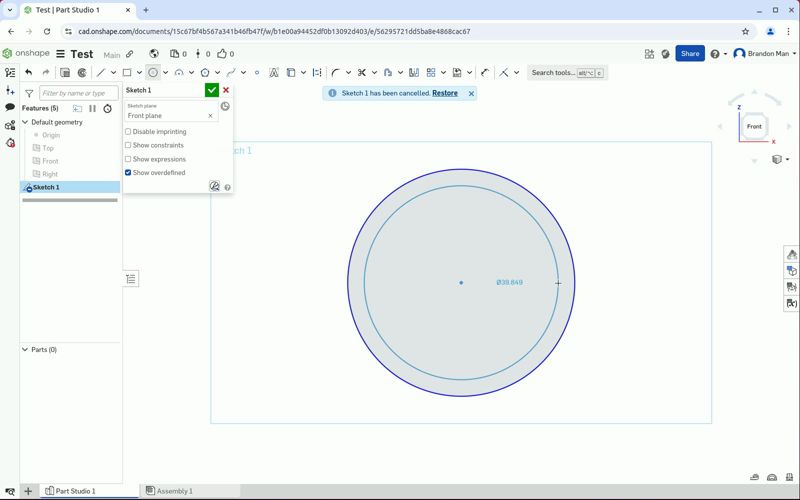
click(558, 282)
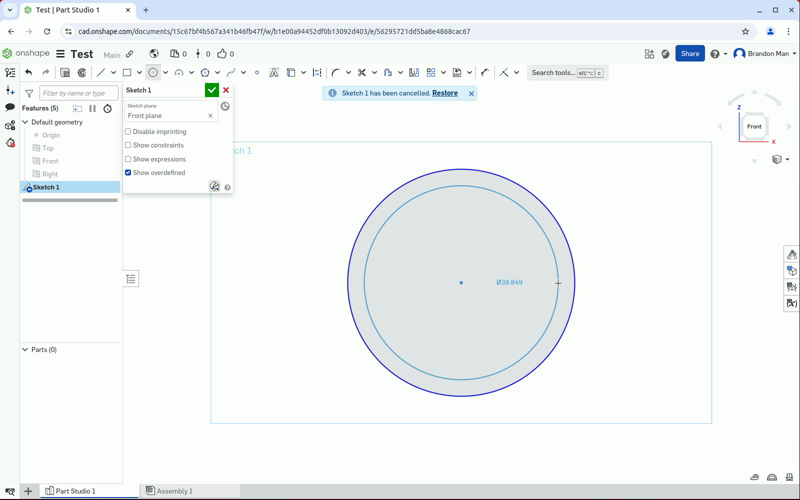
key(esc)
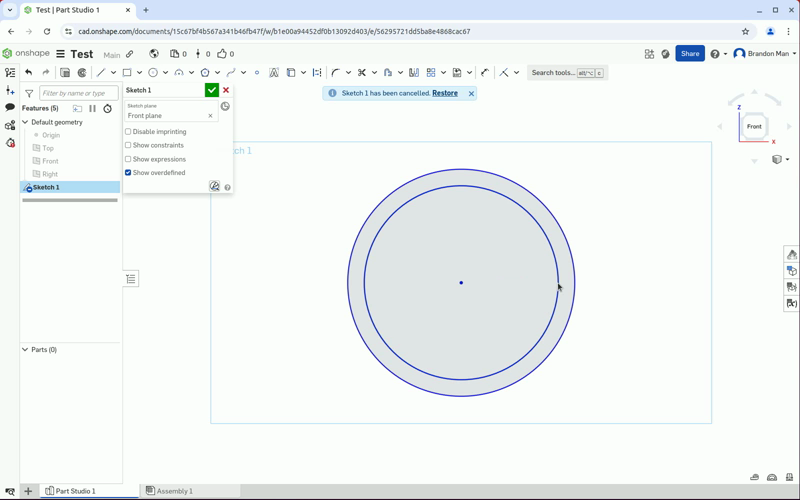
mouse_move(554, 332)
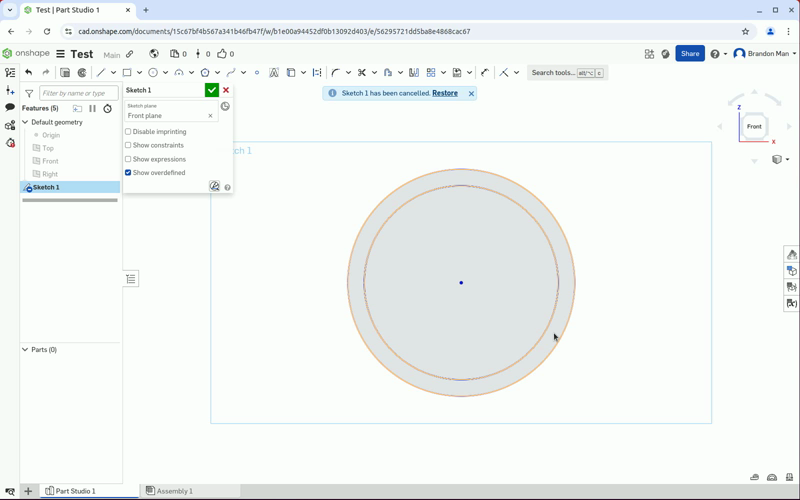
click(554, 332)
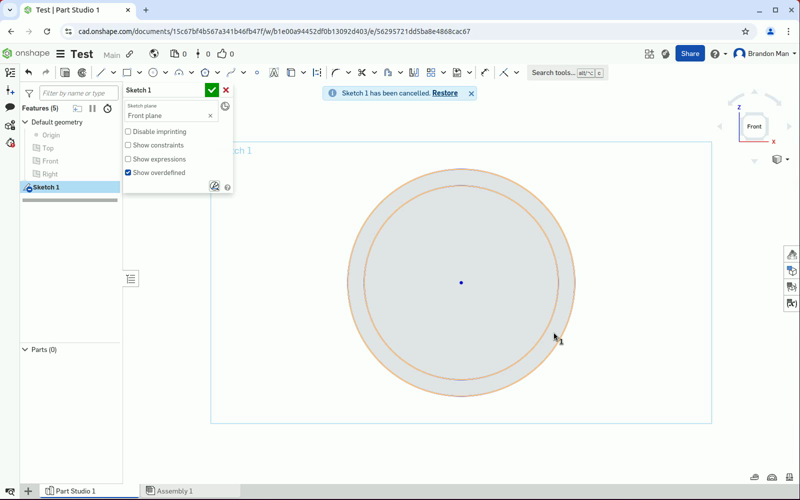
mouse_move(73, 352)
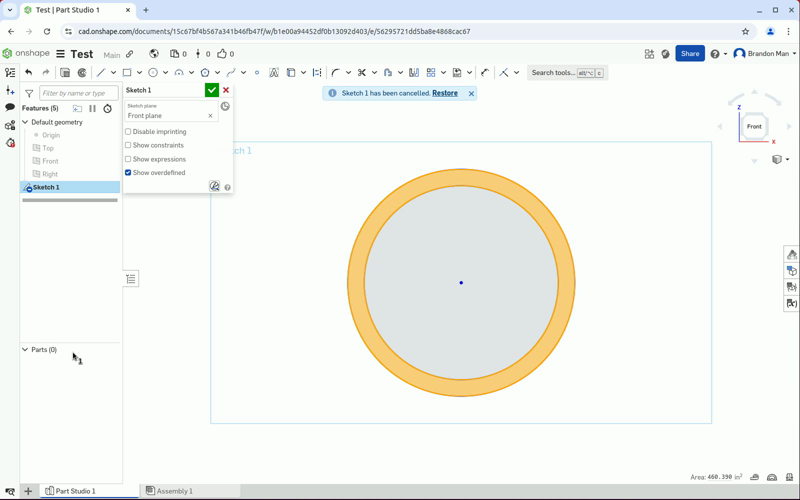
key(shift+y)
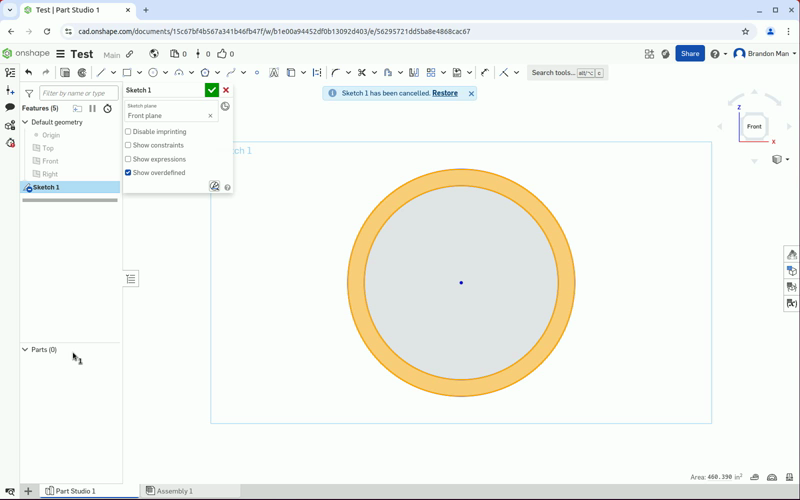
key(shift+e)
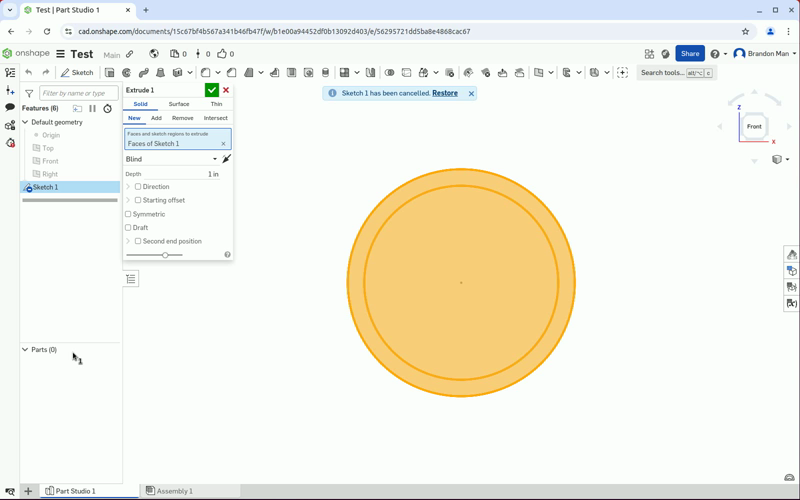
mouse_move(143, 106)
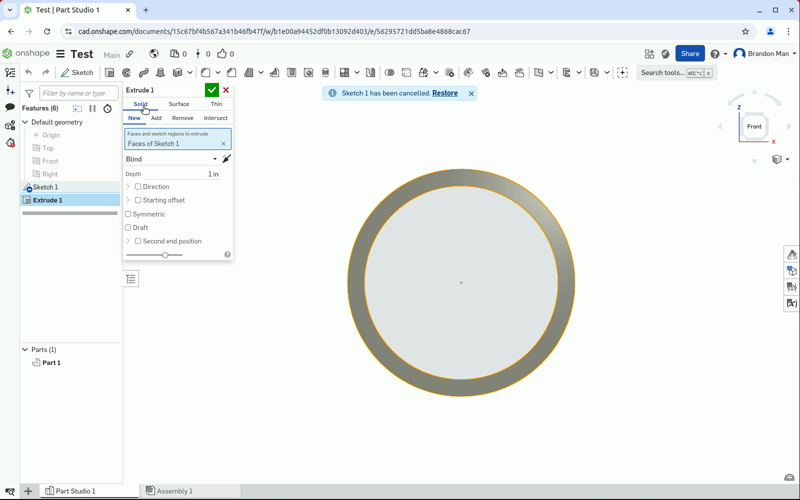
click(143, 106)
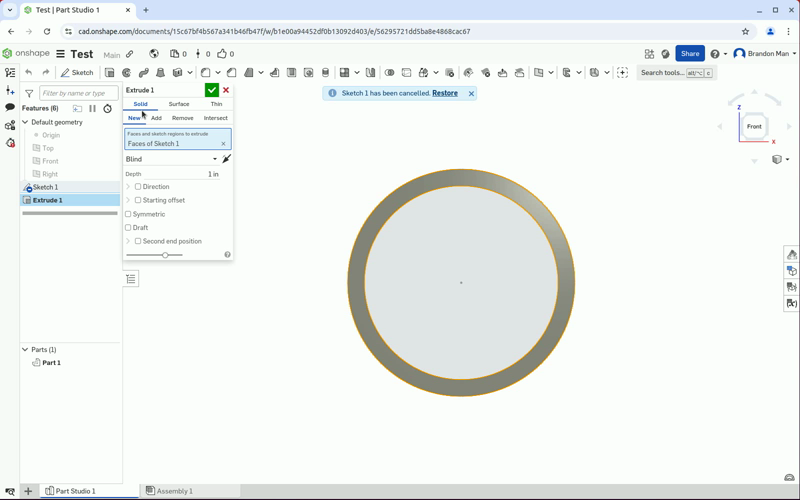
mouse_move(137, 120)
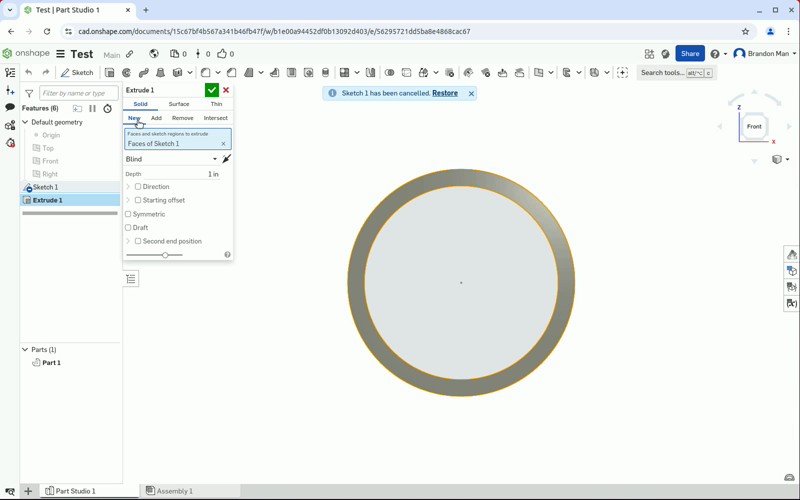
click(137, 120)
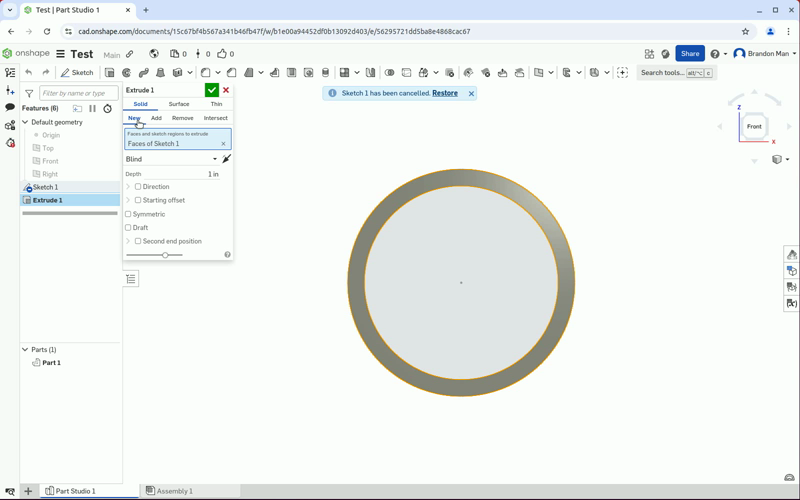
key(tab, 4)
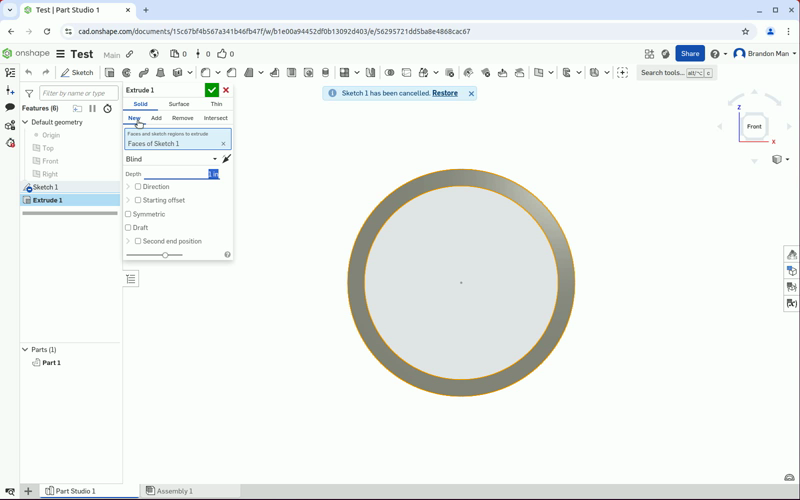
text(9.869)
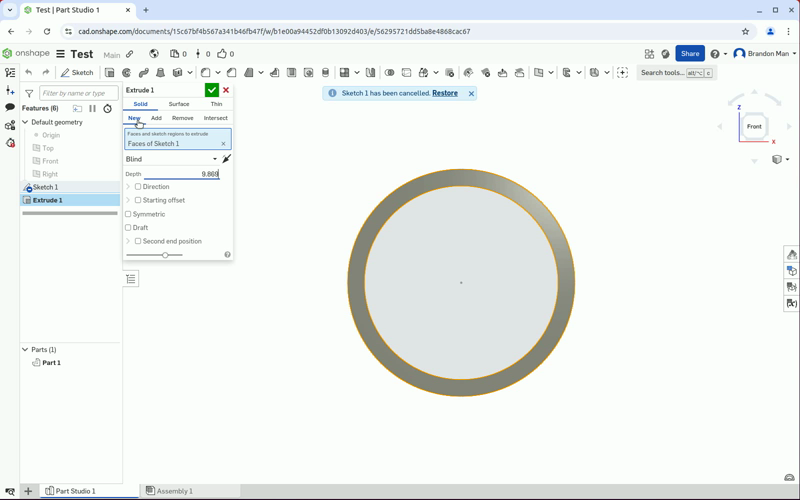
key(enter)
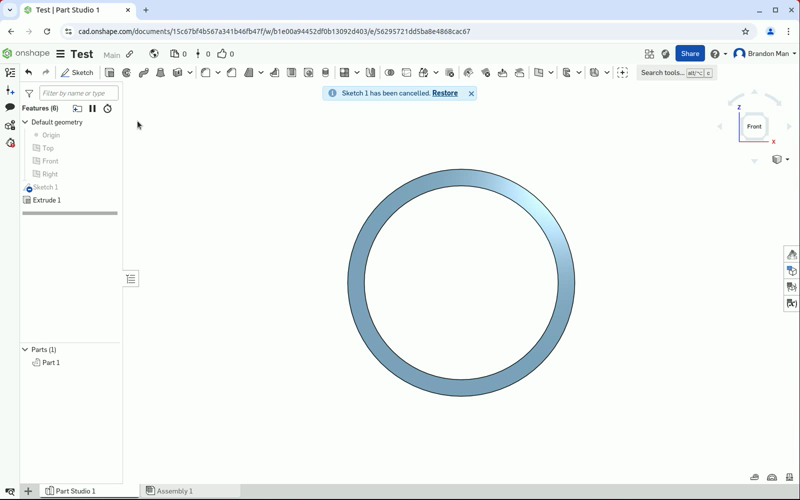
key(shift+h)
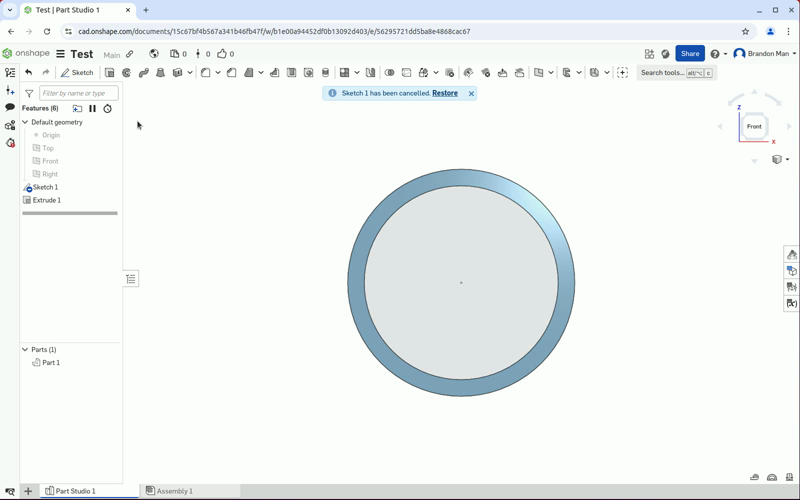
key(shift+h)
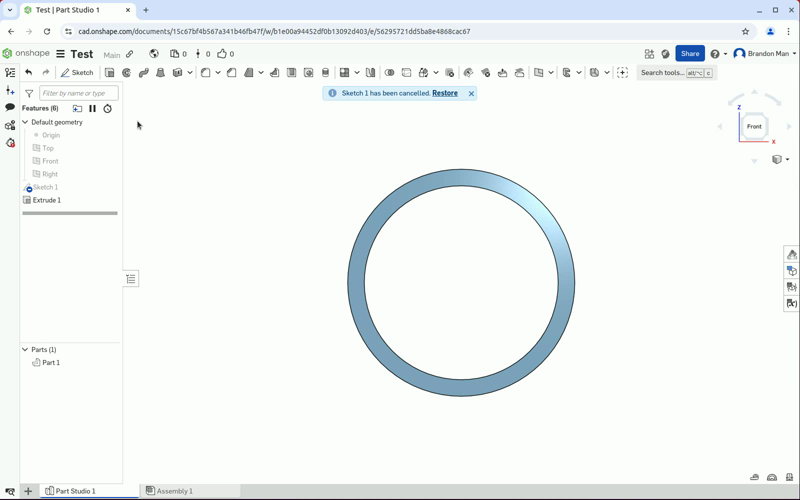
mouse_move(73, 189)
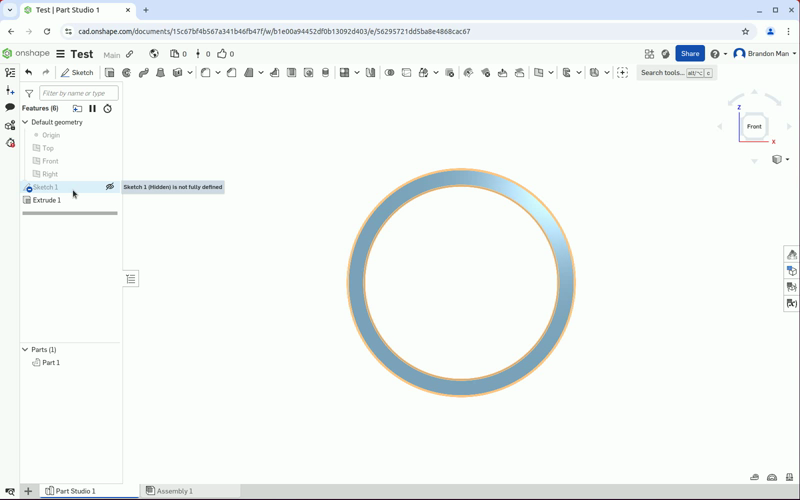
click(73, 189)
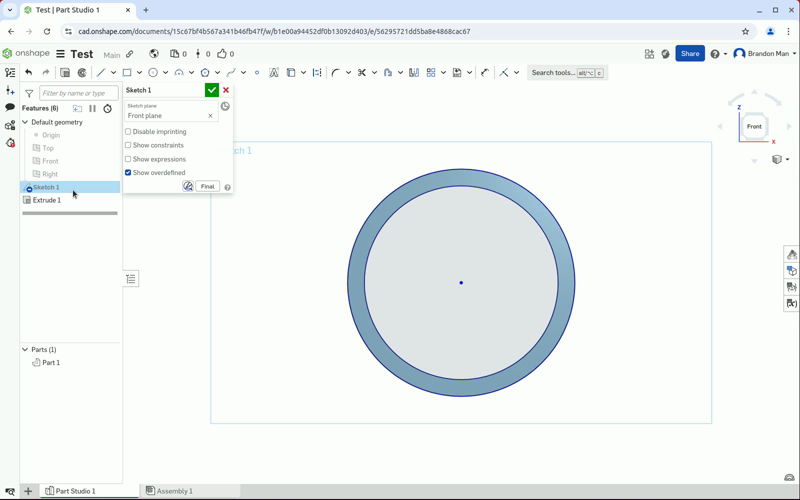
mouse_move(229, 92)
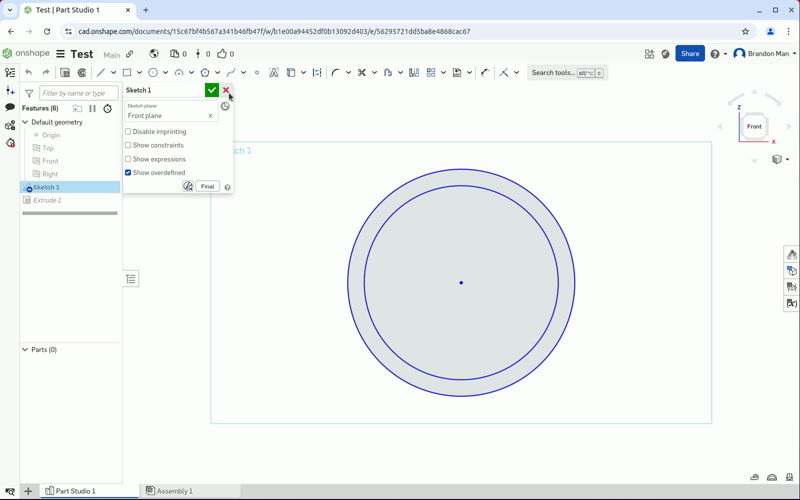
click(229, 92)
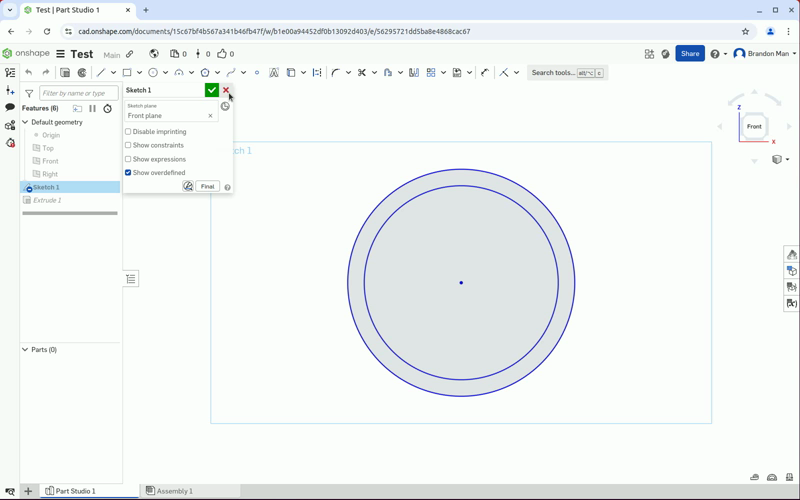
key(shift+s)
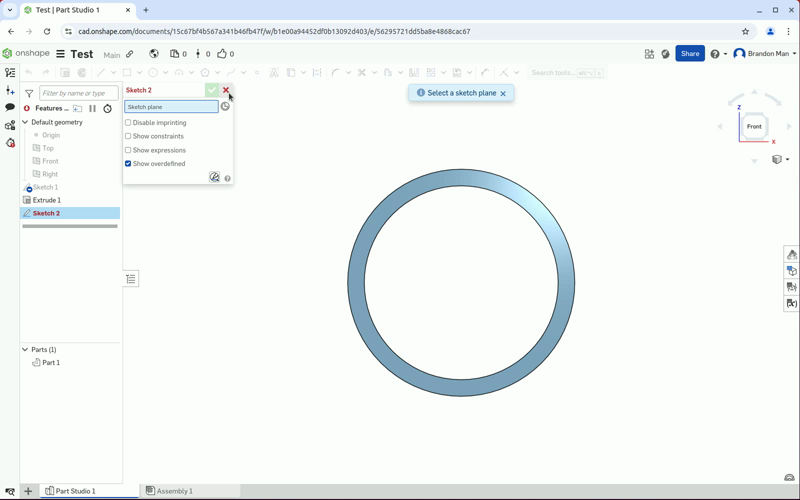
mouse_move(73, 163)
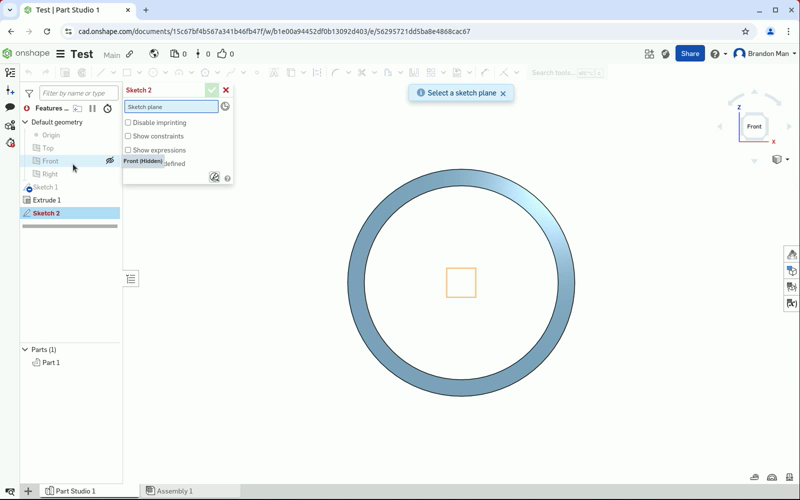
click(73, 163)
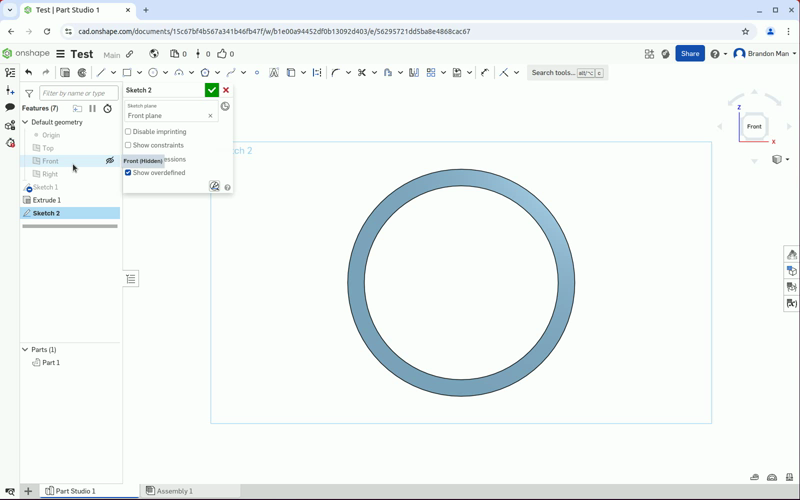
mouse_move(73, 352)
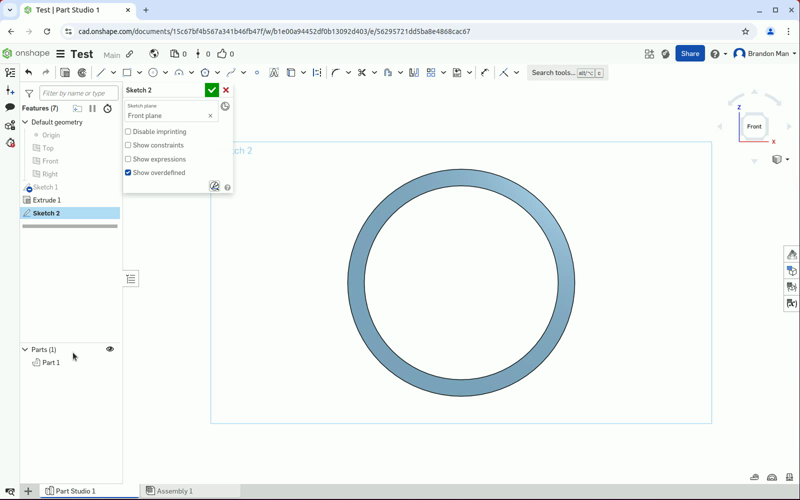
key(y)
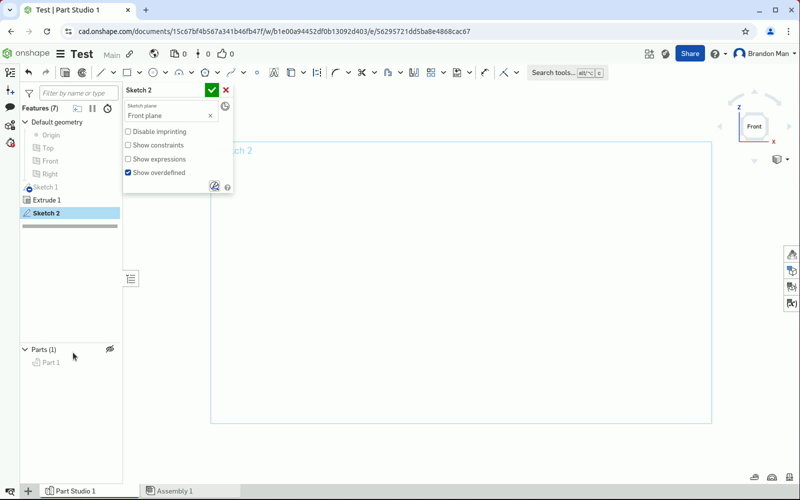
key(c)
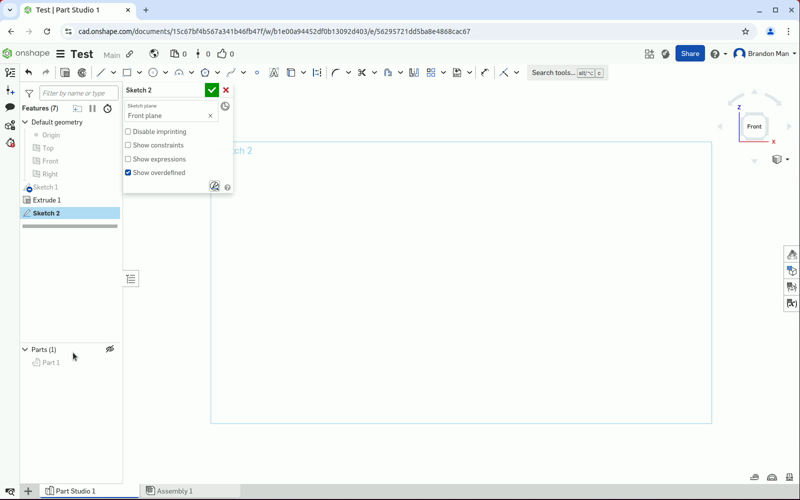
key_down(shift)
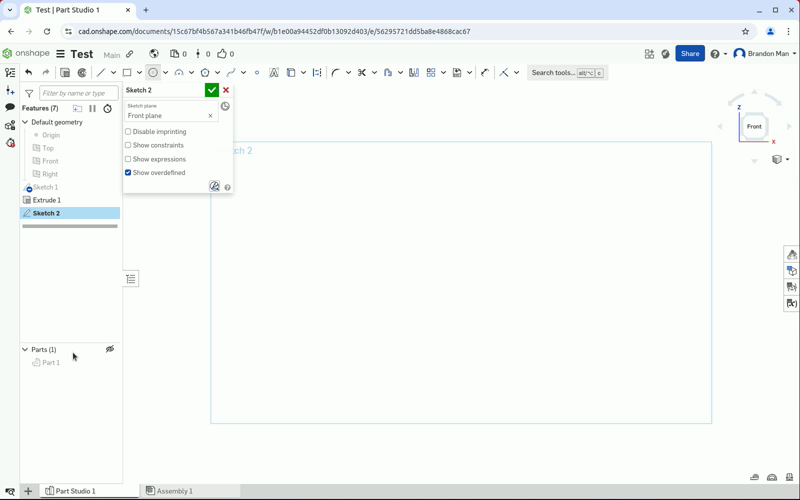
mouse_move(461, 282)
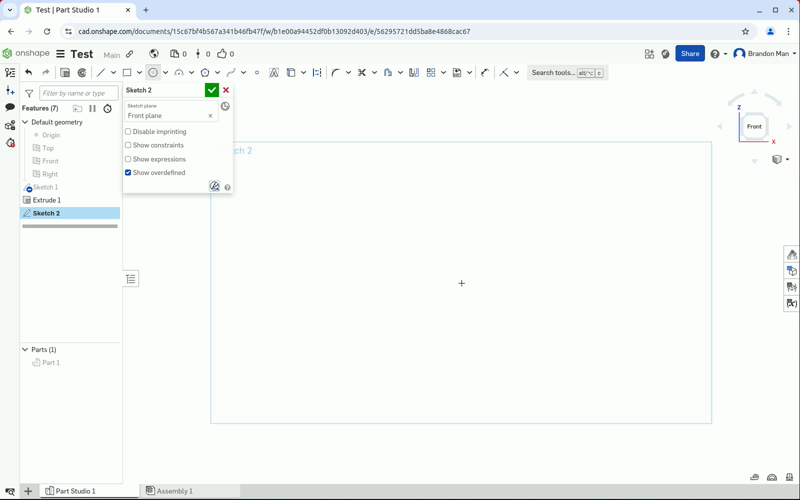
click(461, 282)
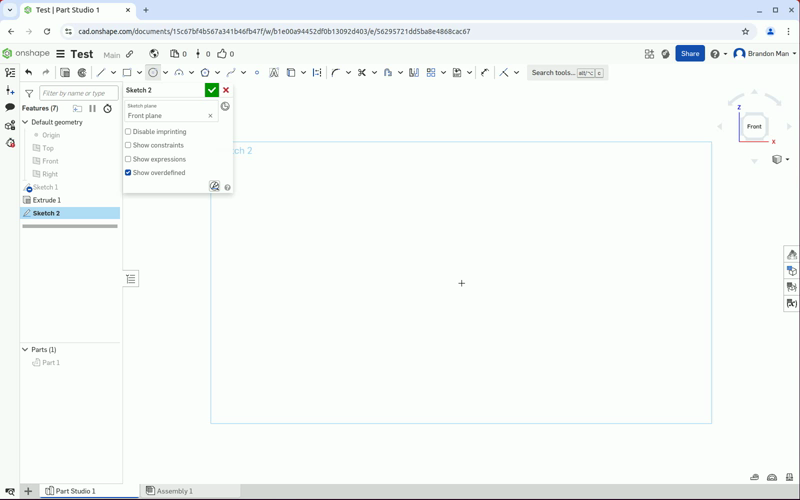
key_up(shift)
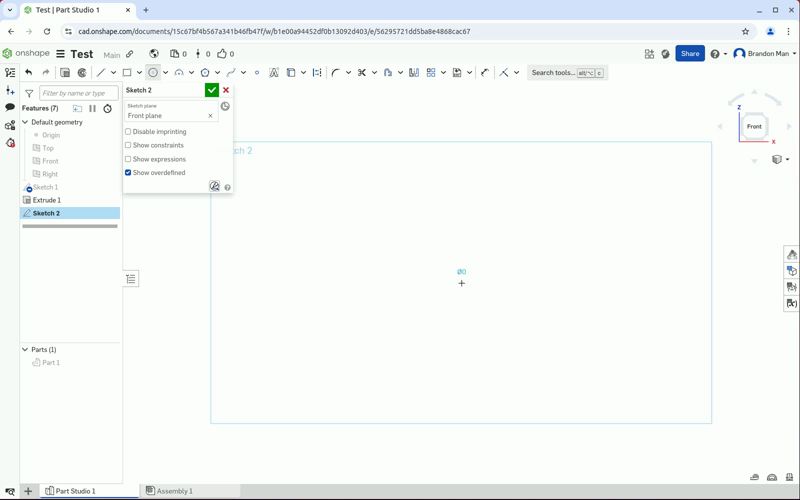
mouse_move(494, 282)
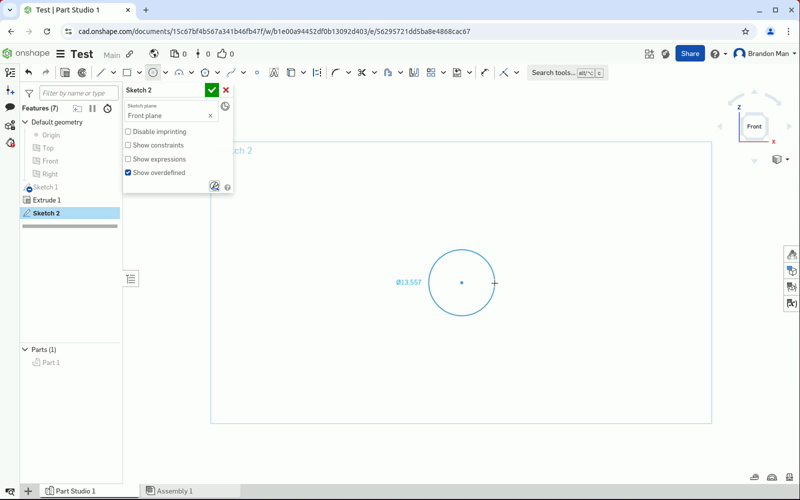
click(494, 282)
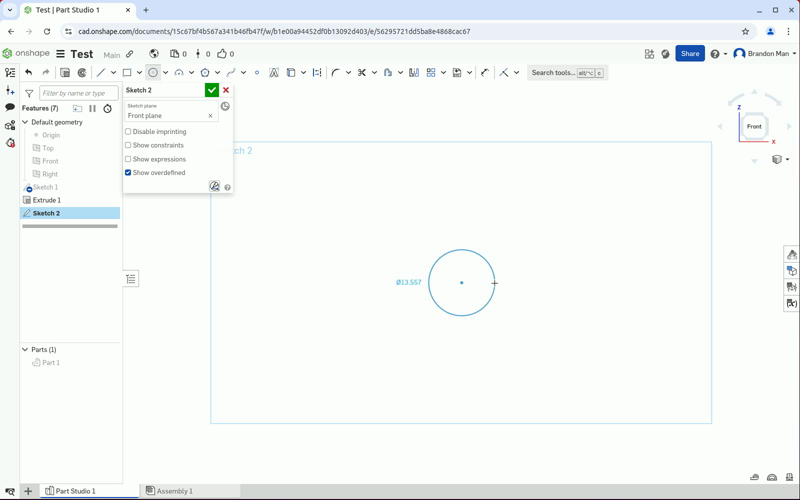
key(esc)
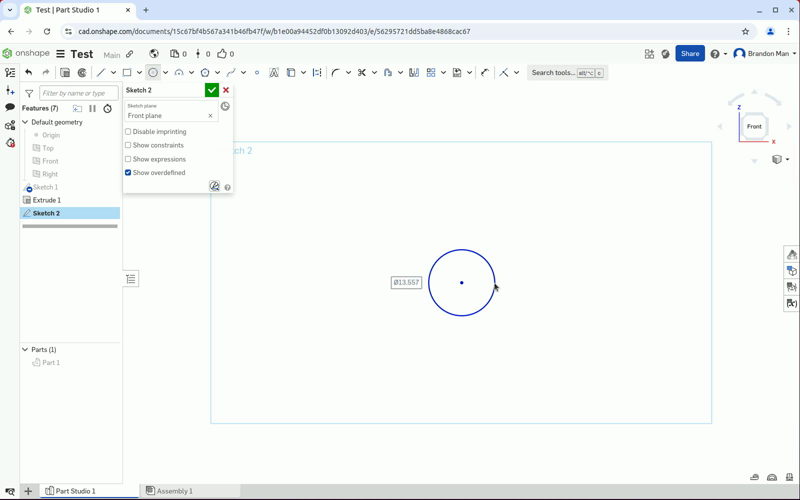
key(c)
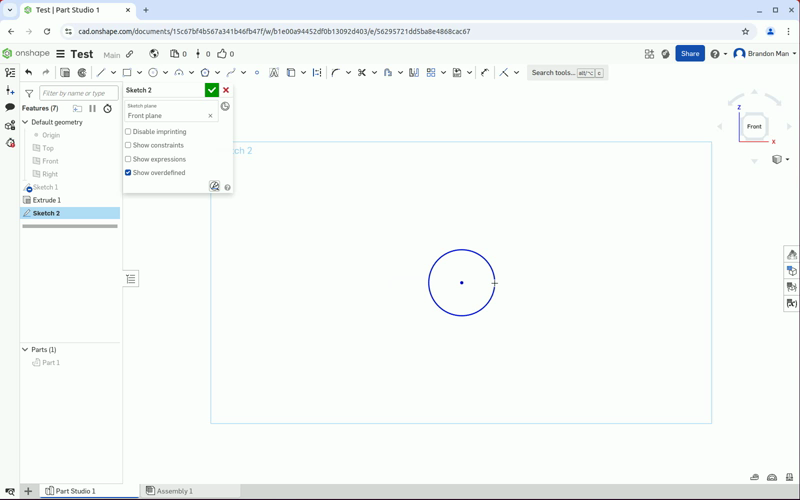
key_down(shift)
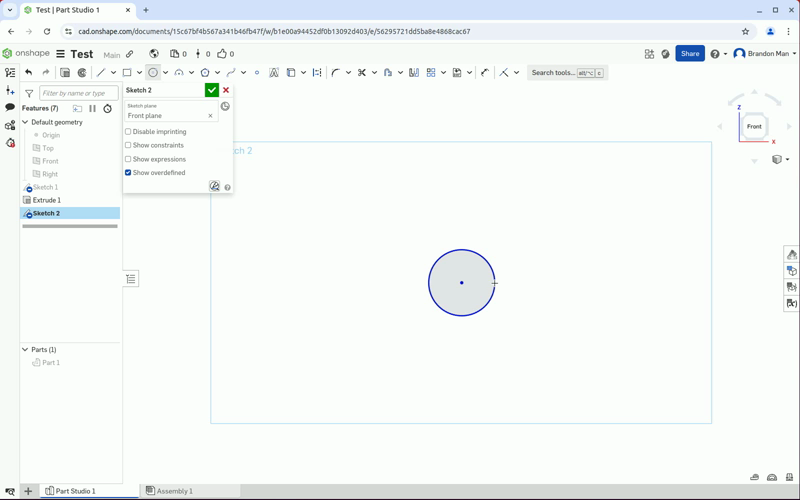
mouse_move(461, 282)
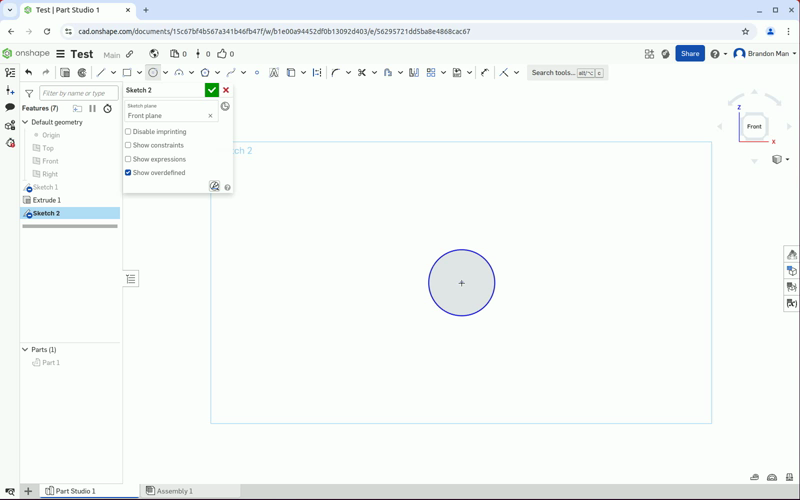
click(461, 282)
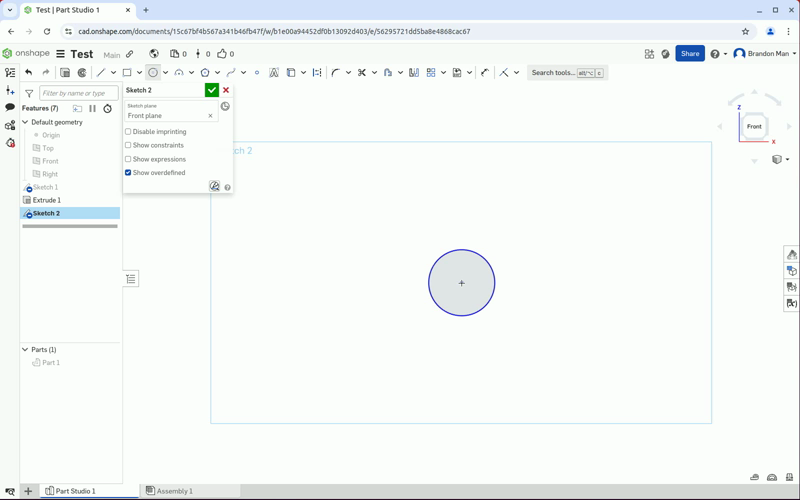
key_up(shift)
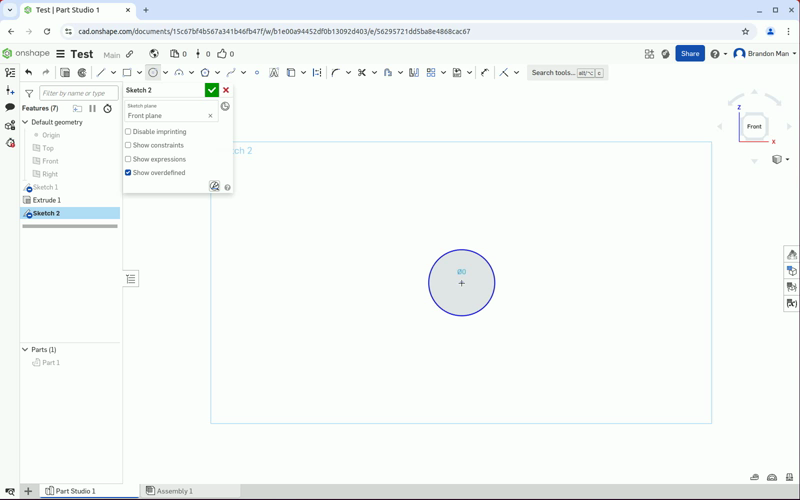
mouse_move(481, 282)
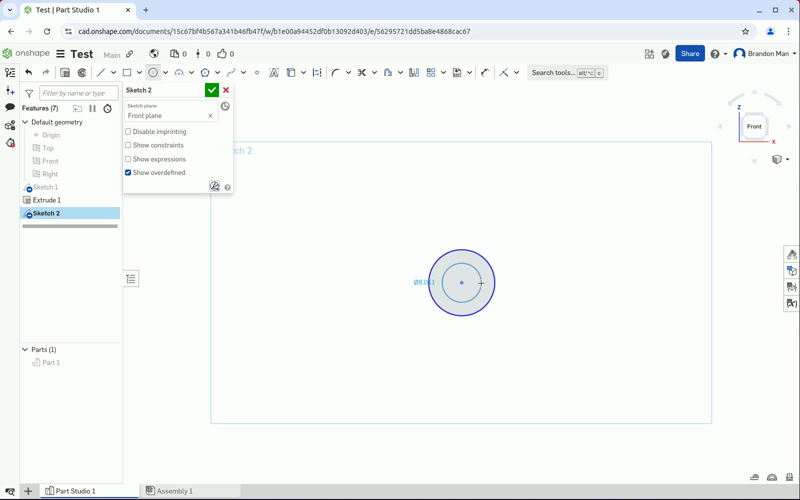
click(481, 282)
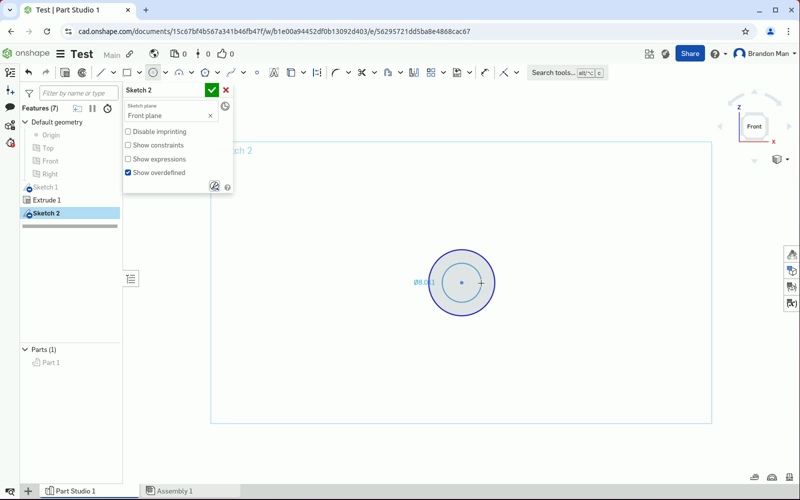
key(esc)
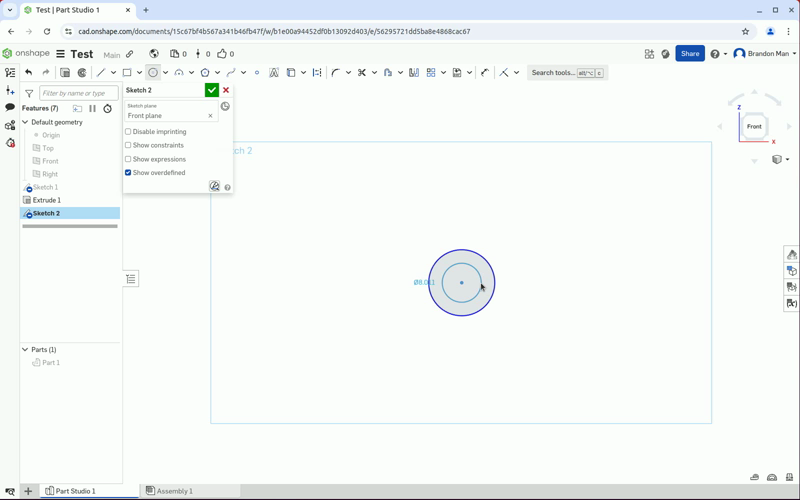
mouse_move(446, 266)
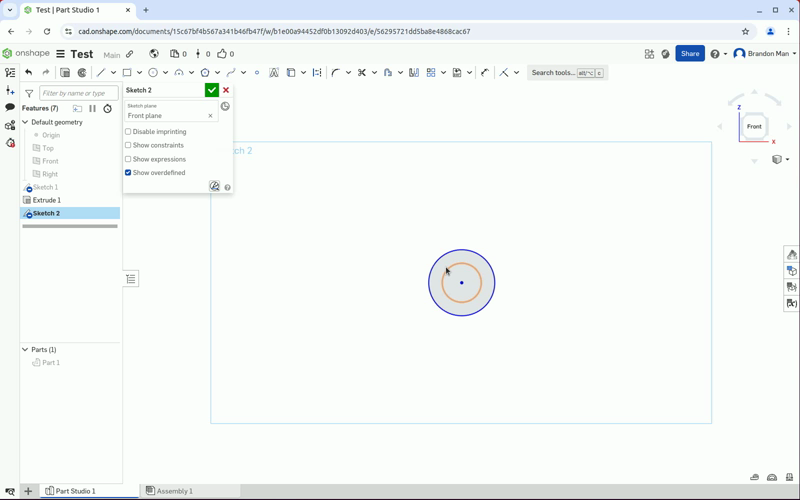
click(446, 266)
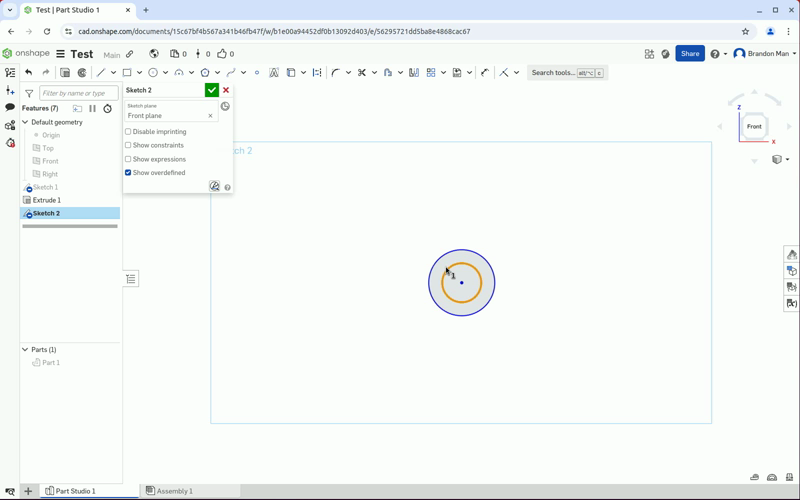
mouse_move(73, 352)
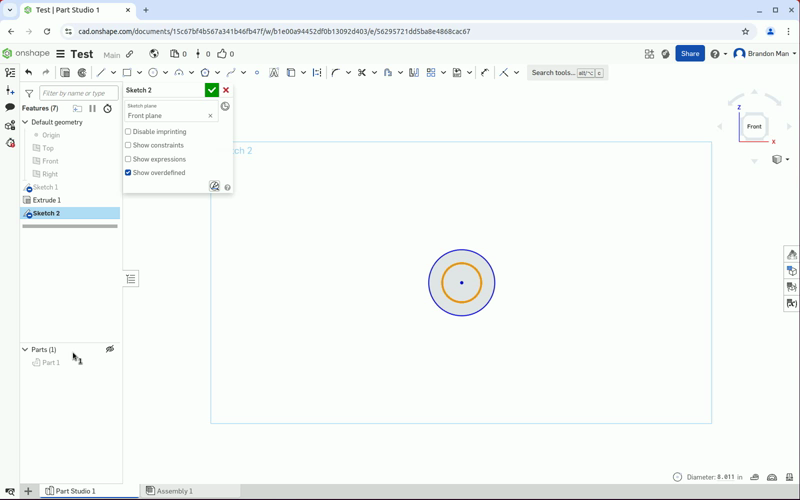
key(shift+y)
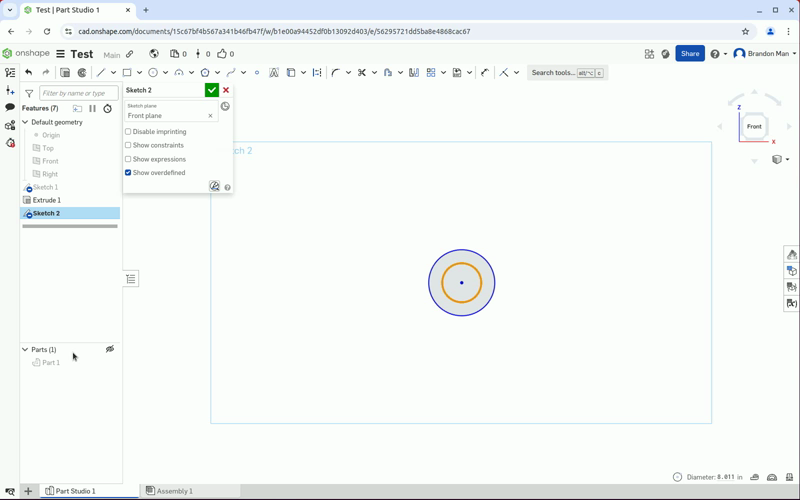
key(shift+e)
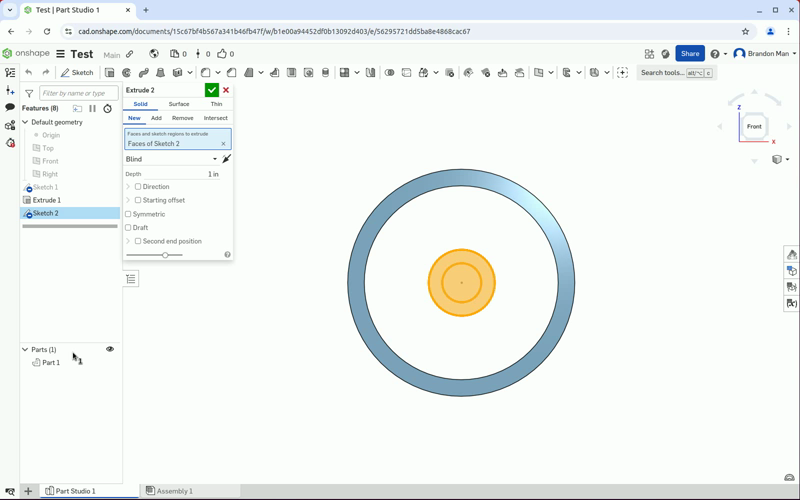
mouse_move(143, 106)
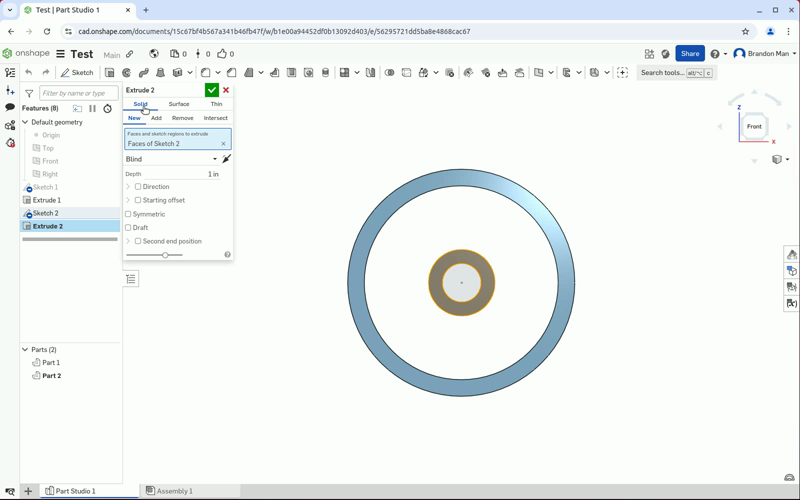
click(143, 106)
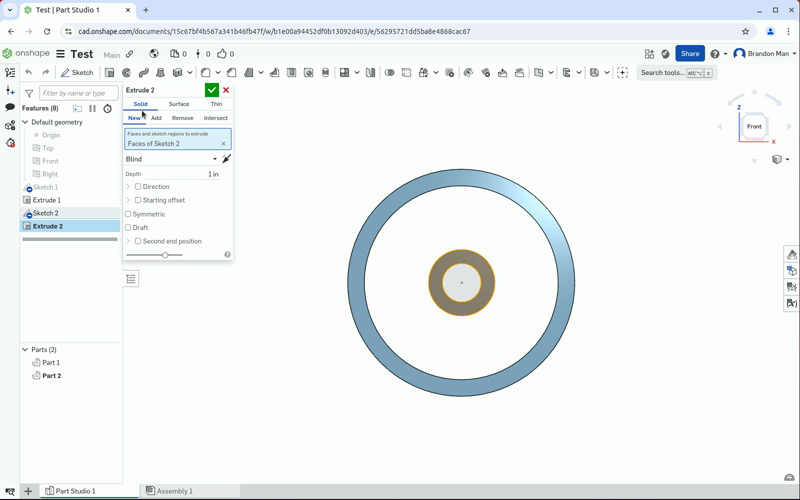
mouse_move(137, 120)
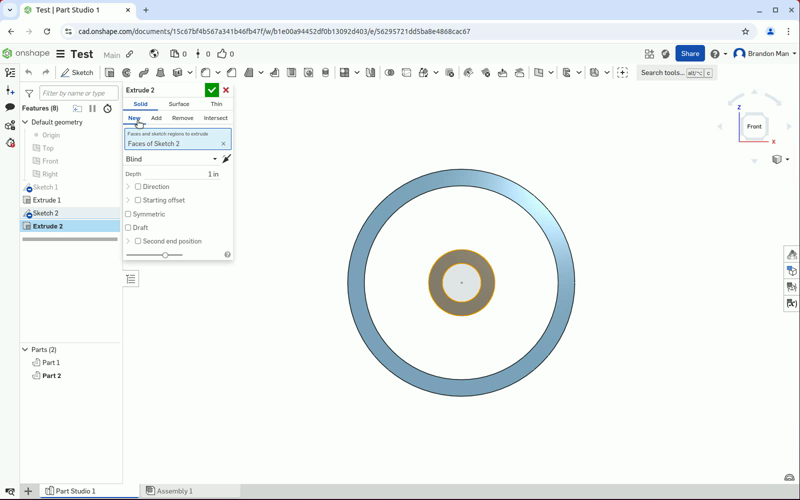
click(137, 120)
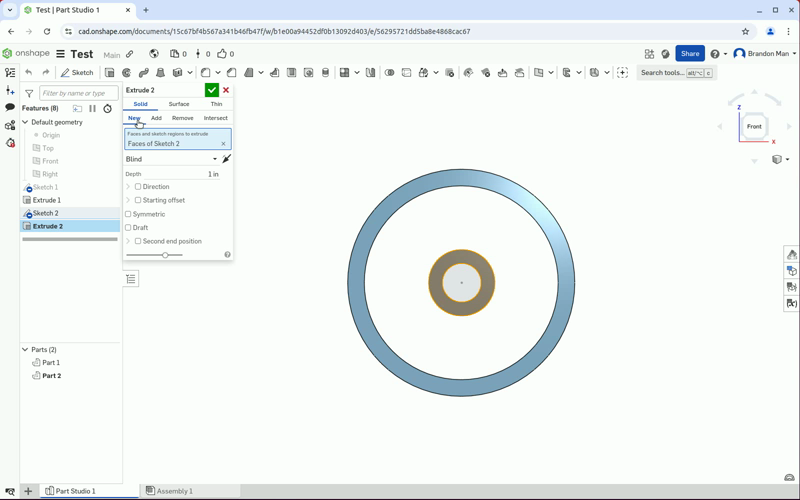
key(tab, 4)
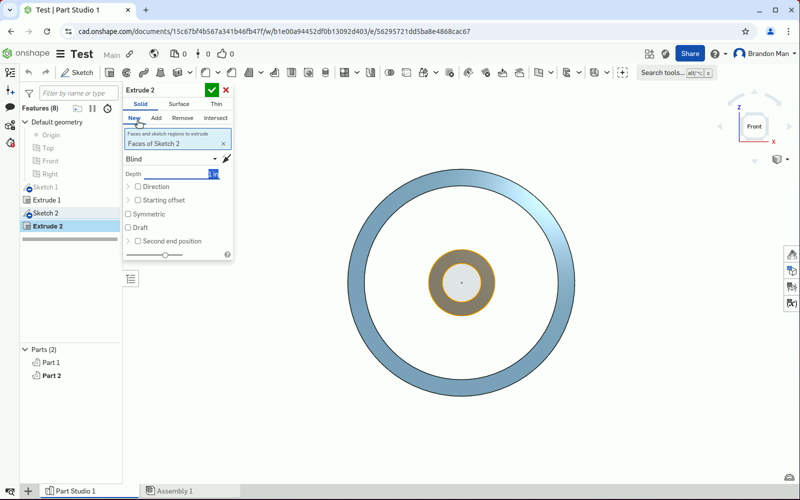
text(12.998)
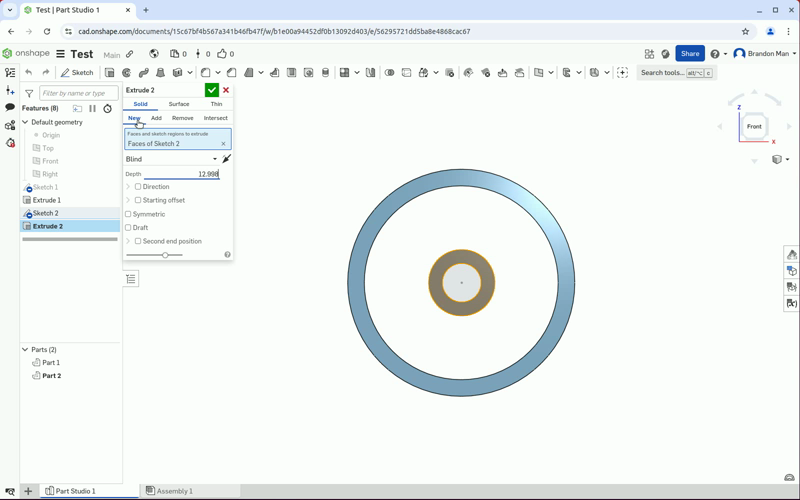
key(enter)
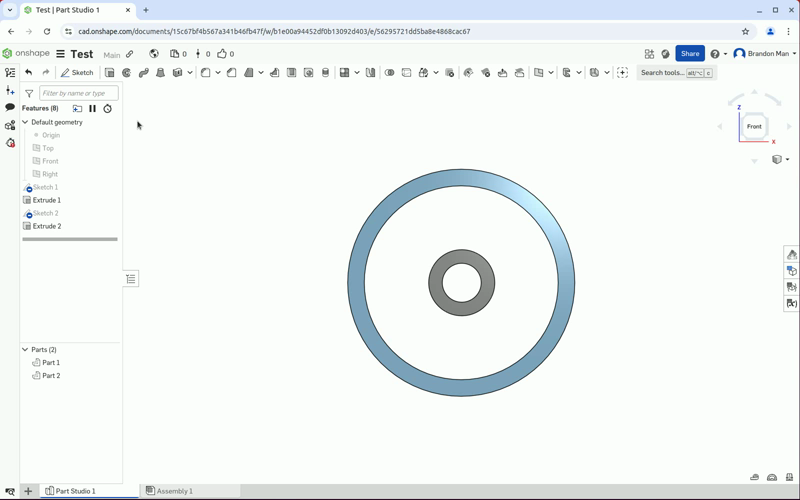
key(shift+h)
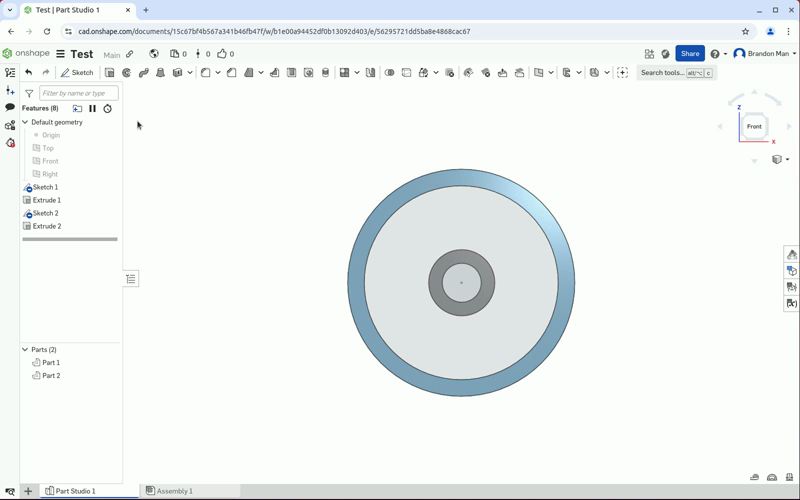
key(shift+h)
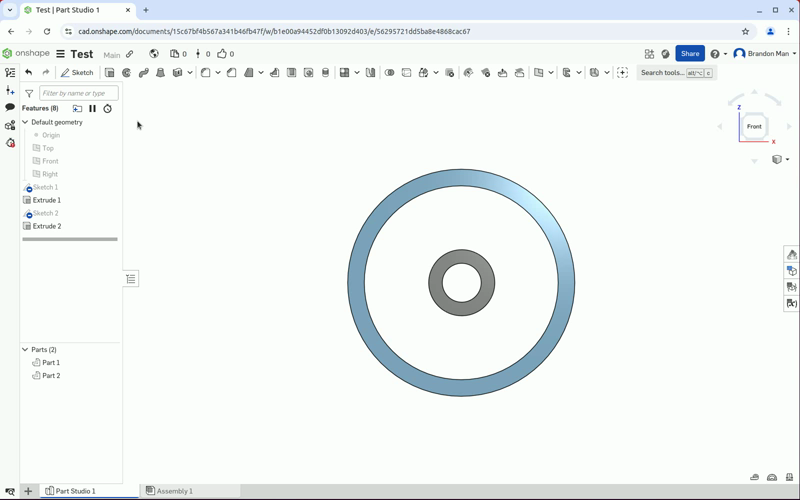
mouse_move(73, 189)
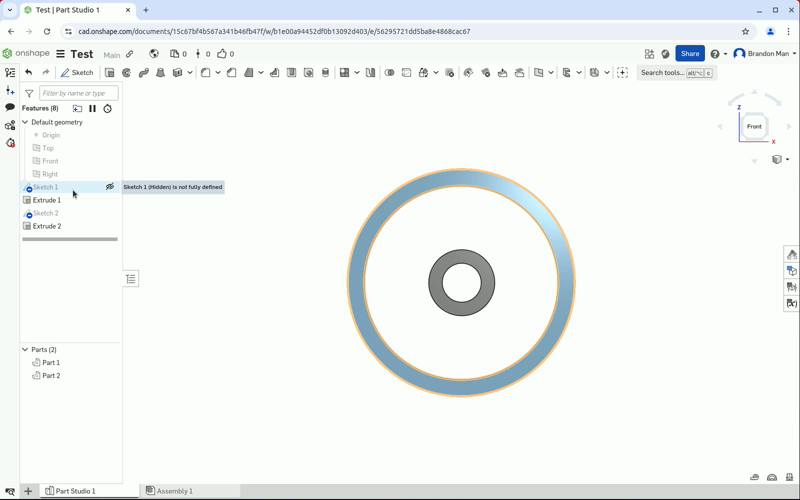
click(73, 189)
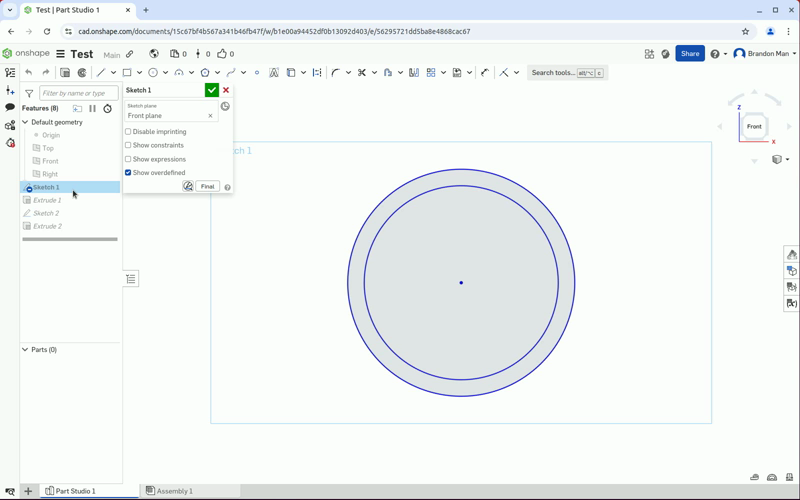
mouse_move(229, 92)
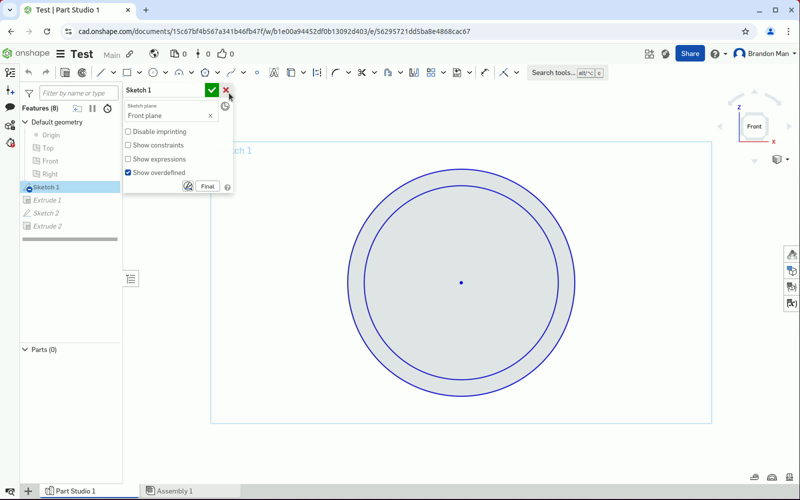
click(229, 92)
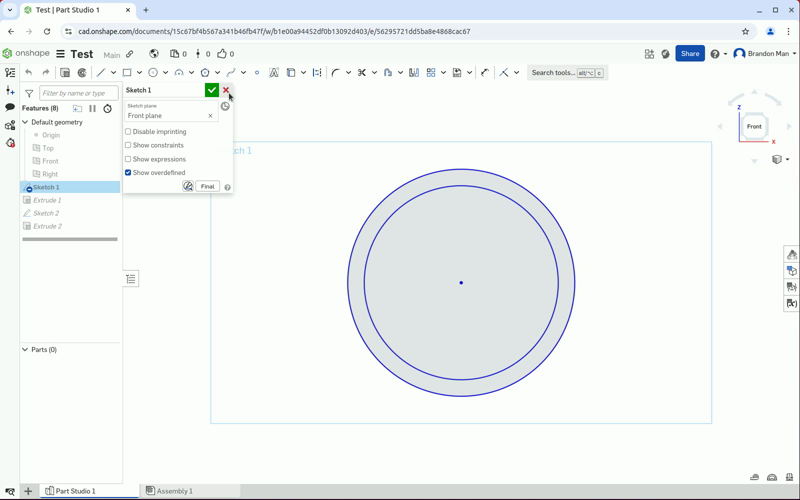
key(shift+s)
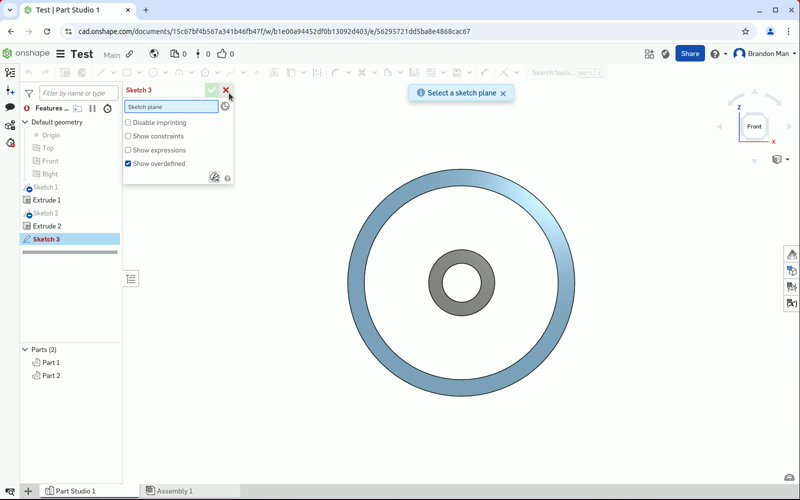
mouse_move(73, 163)
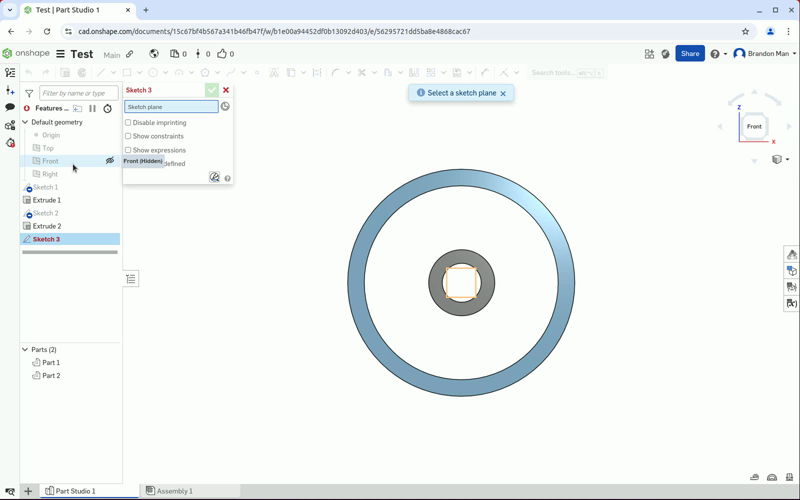
click(73, 163)
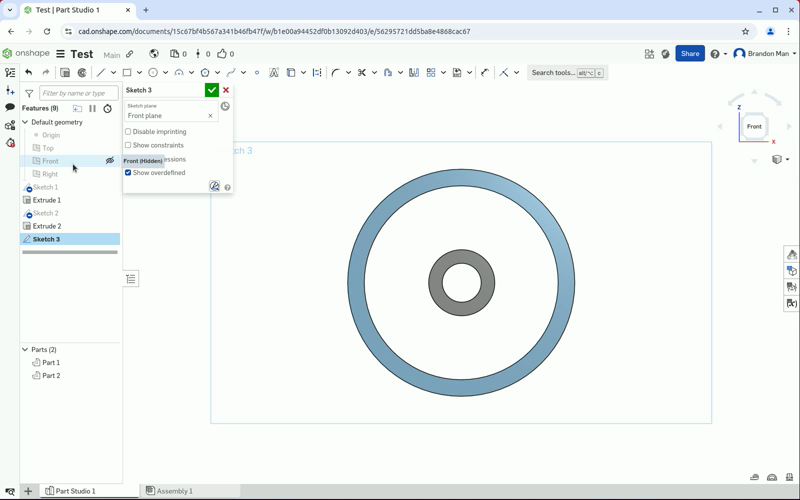
mouse_move(73, 352)
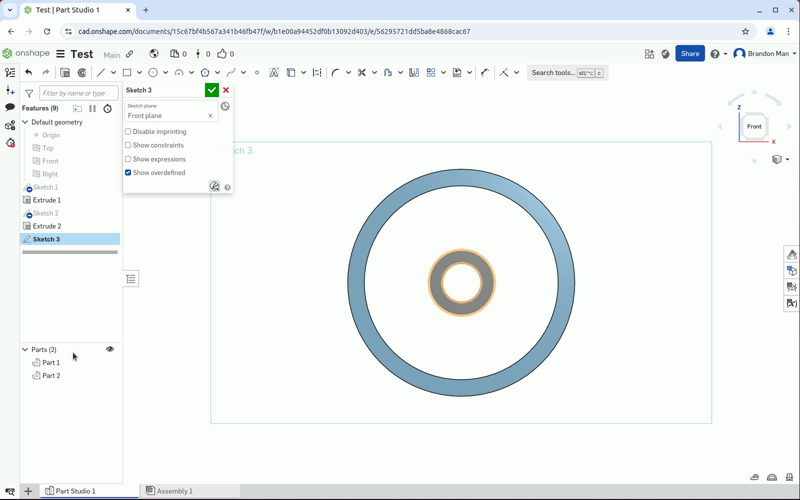
key(y)
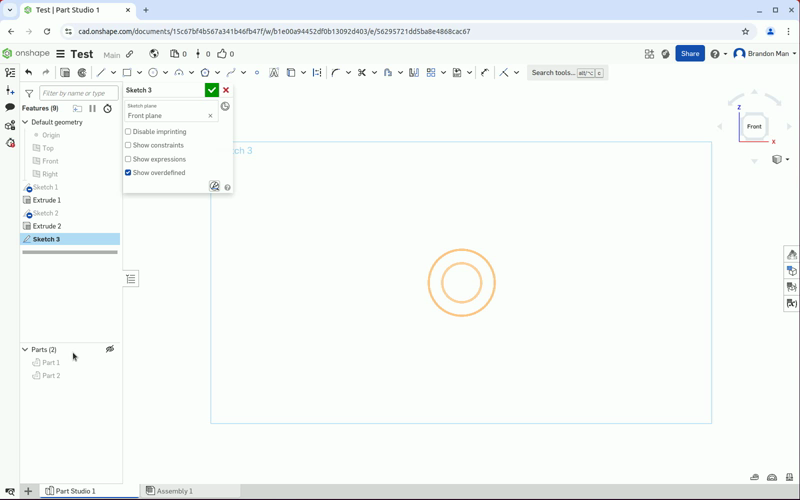
key(c)
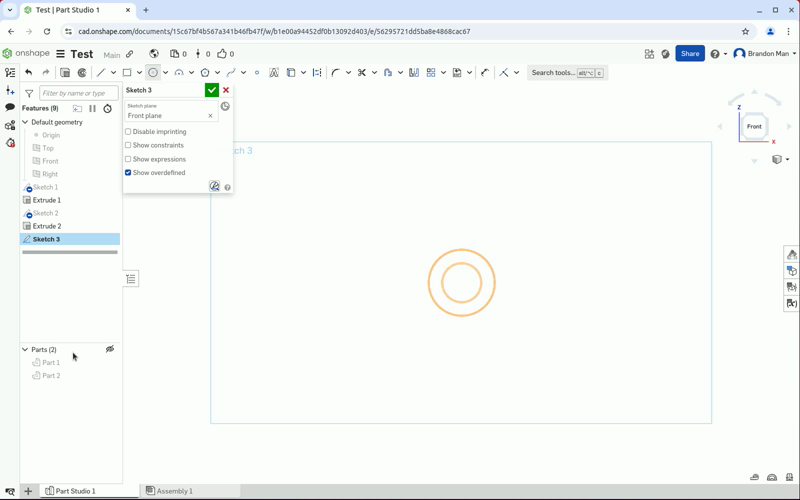
key_down(shift)
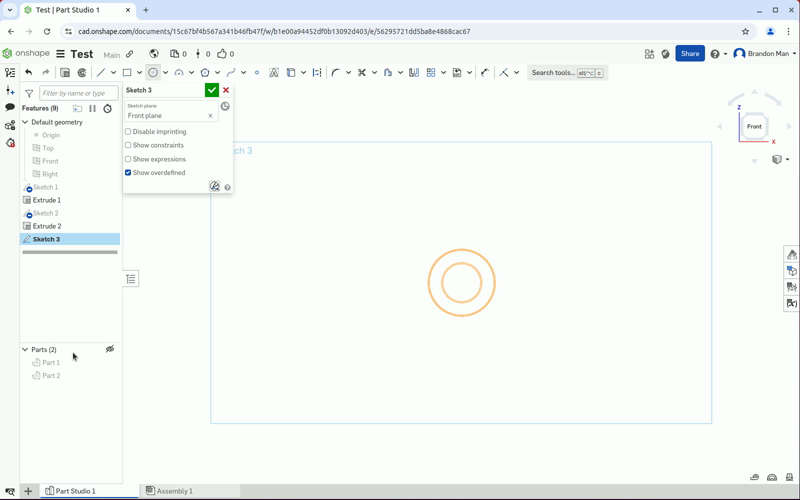
mouse_move(461, 282)
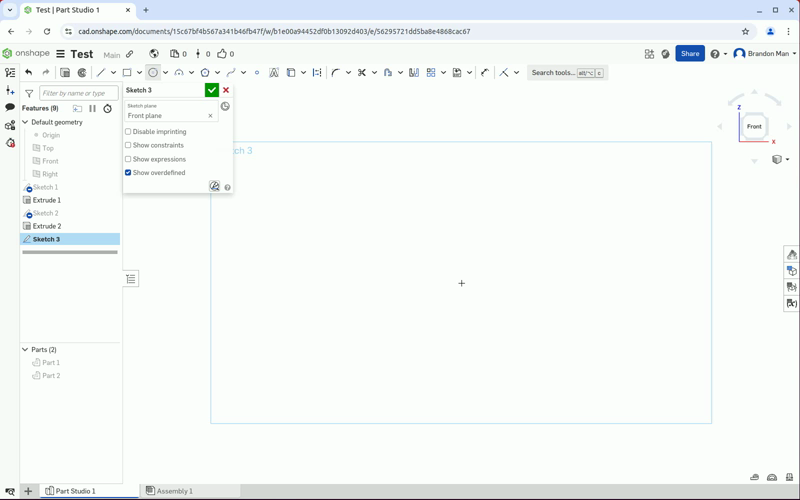
click(461, 282)
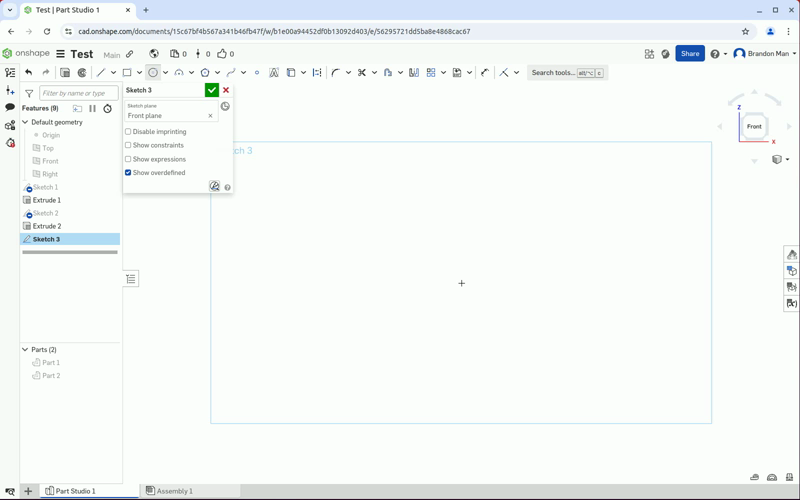
key_up(shift)
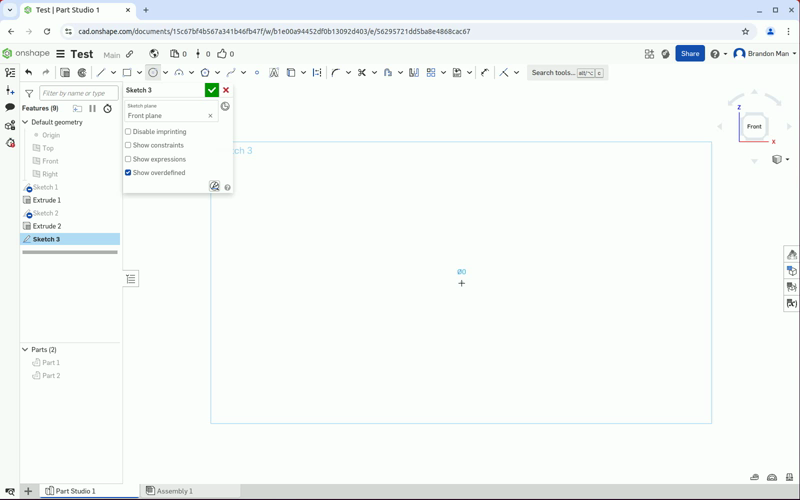
mouse_move(559, 282)
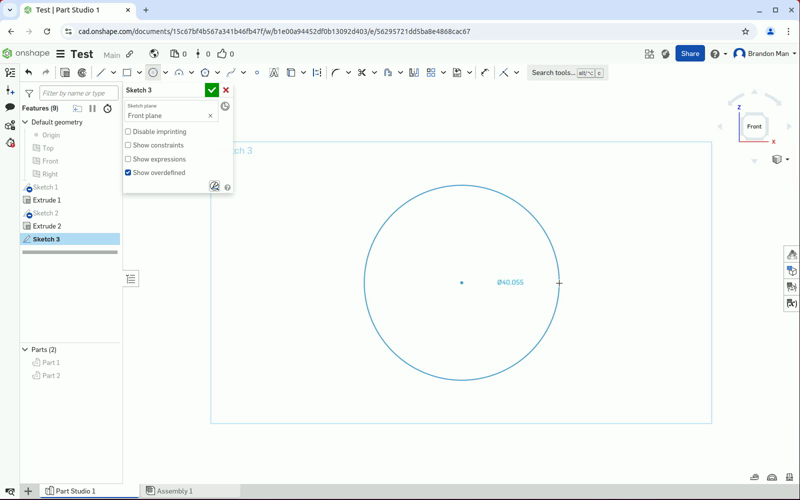
click(559, 282)
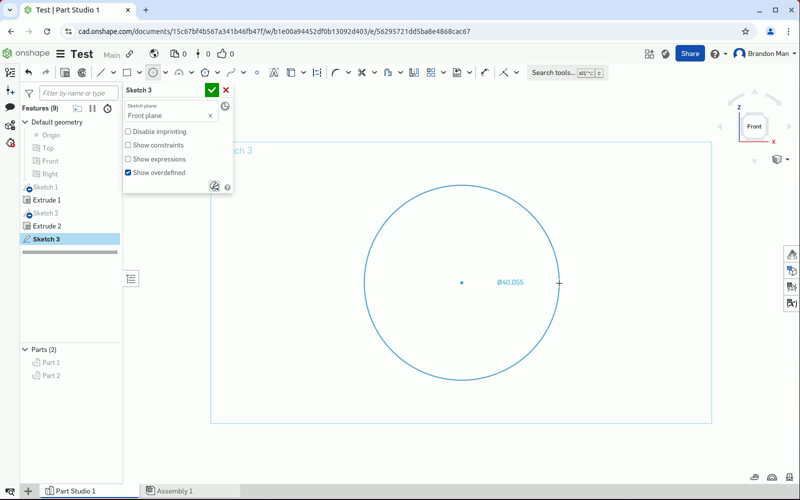
key(esc)
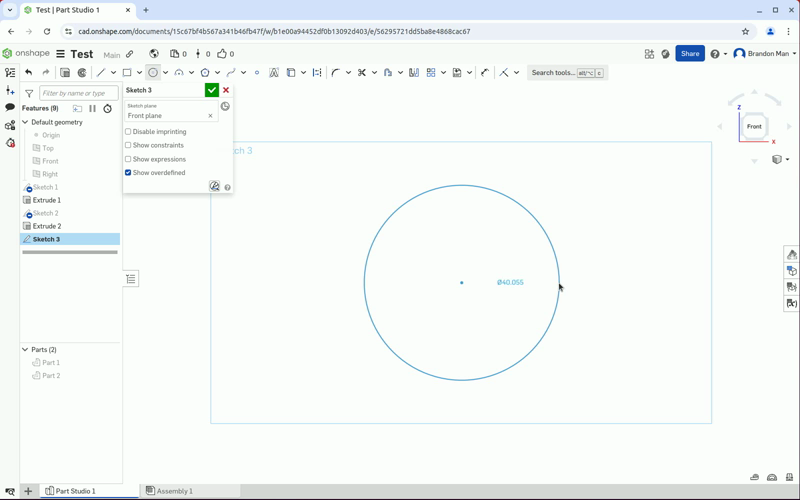
key(c)
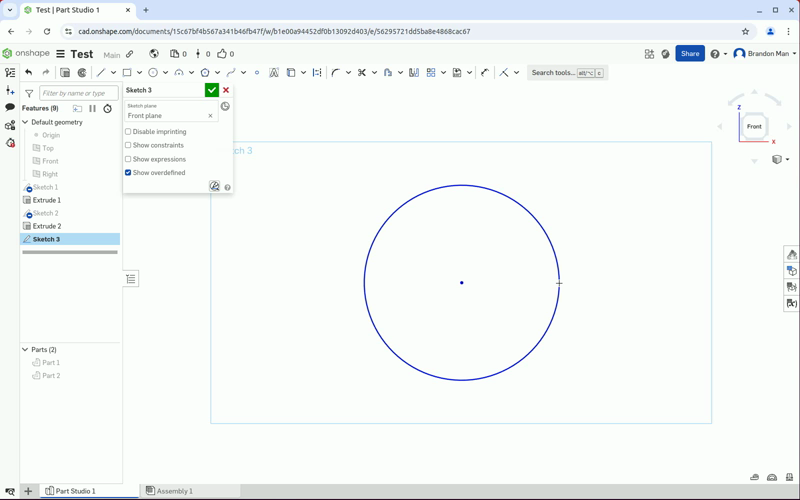
key_down(shift)
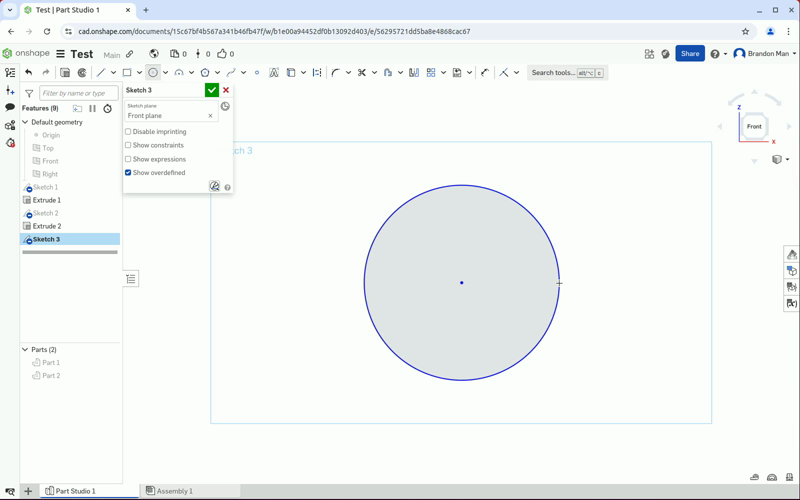
mouse_move(398, 282)
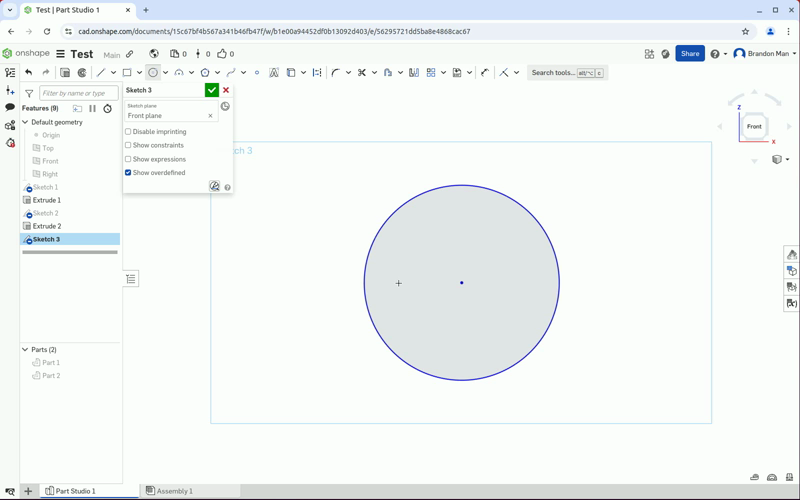
click(398, 282)
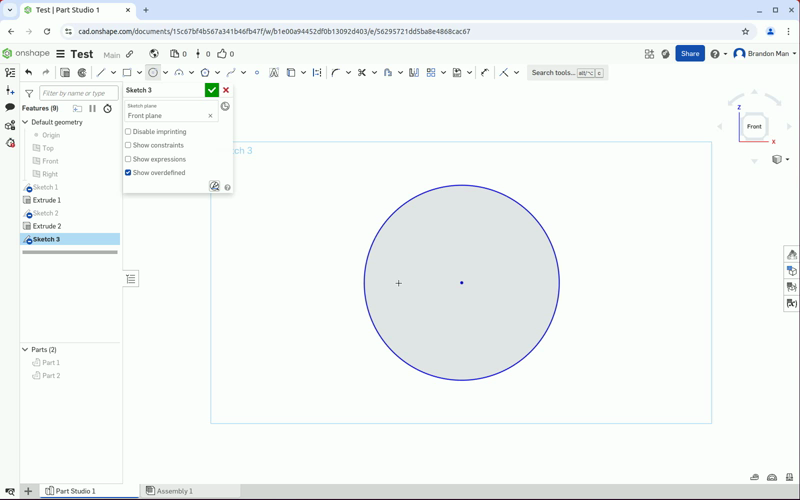
key_up(shift)
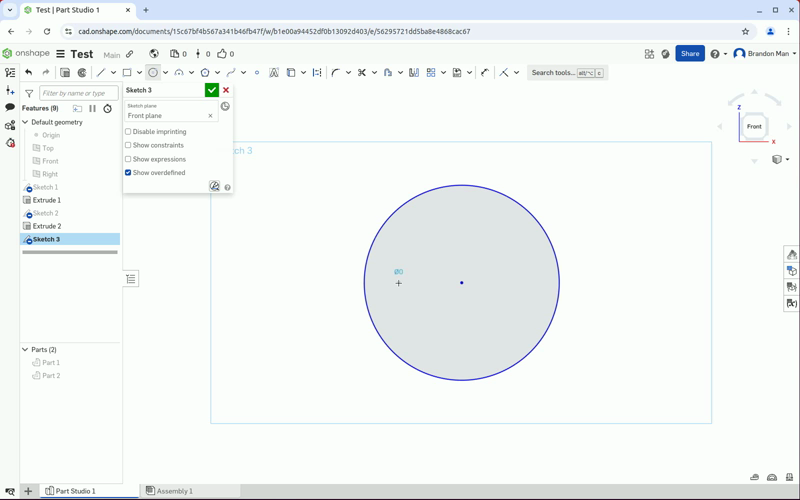
mouse_move(425, 282)
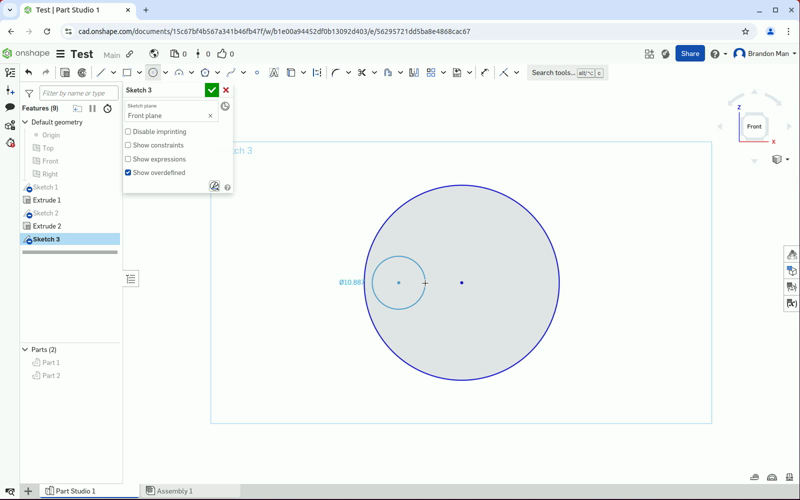
click(425, 282)
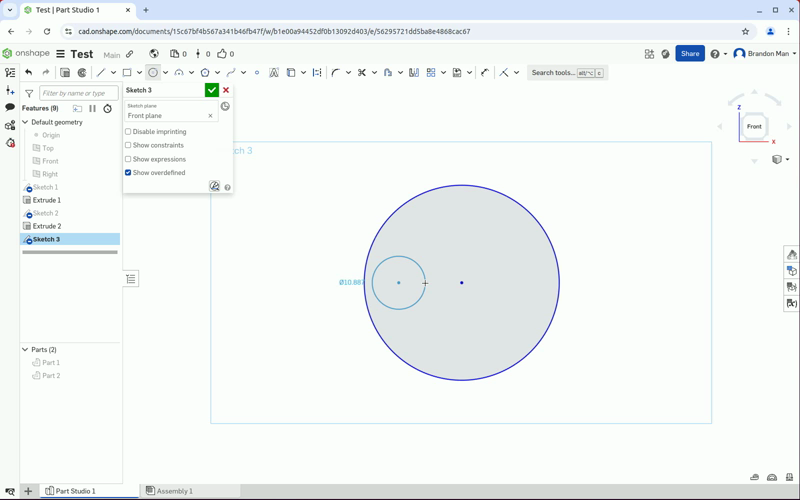
key(esc)
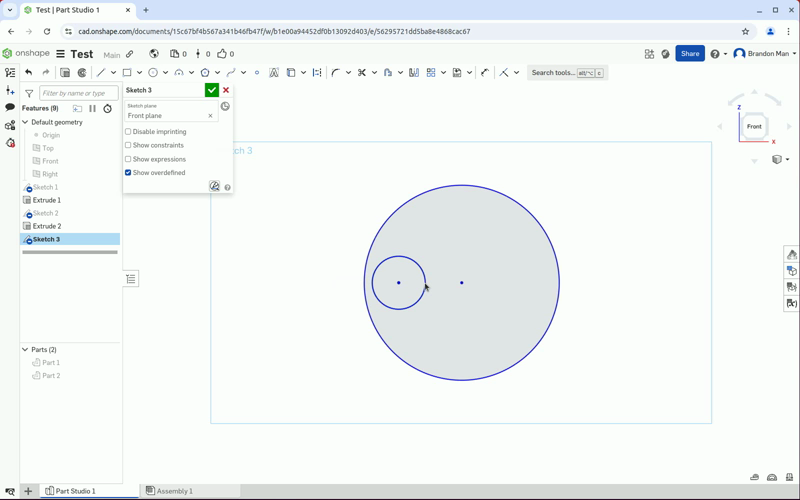
key(c)
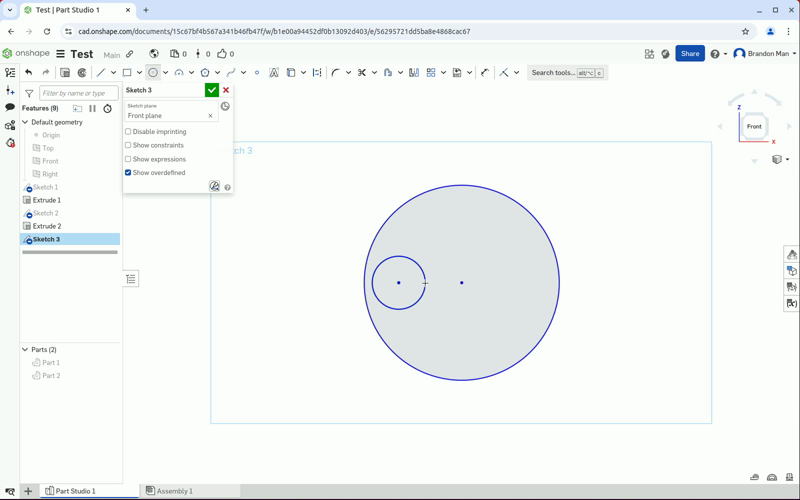
key_down(shift)
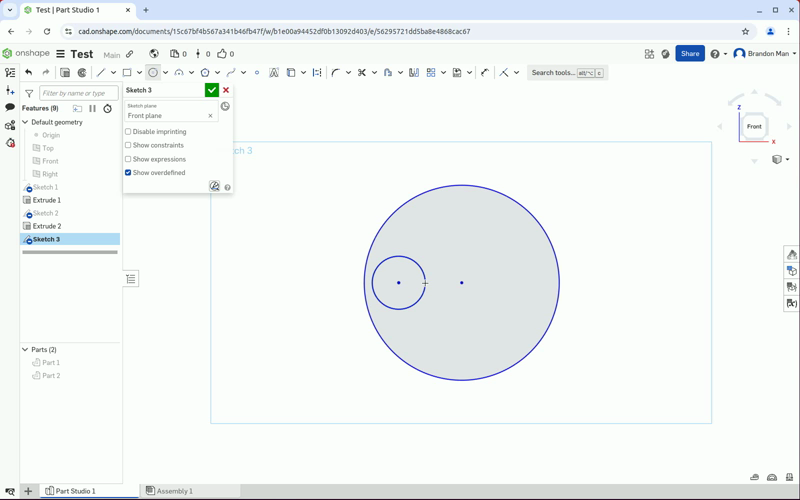
mouse_move(461, 282)
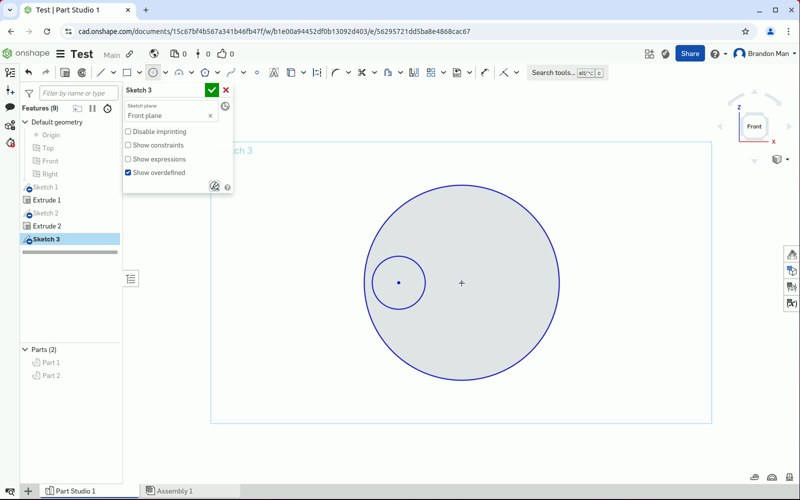
click(461, 282)
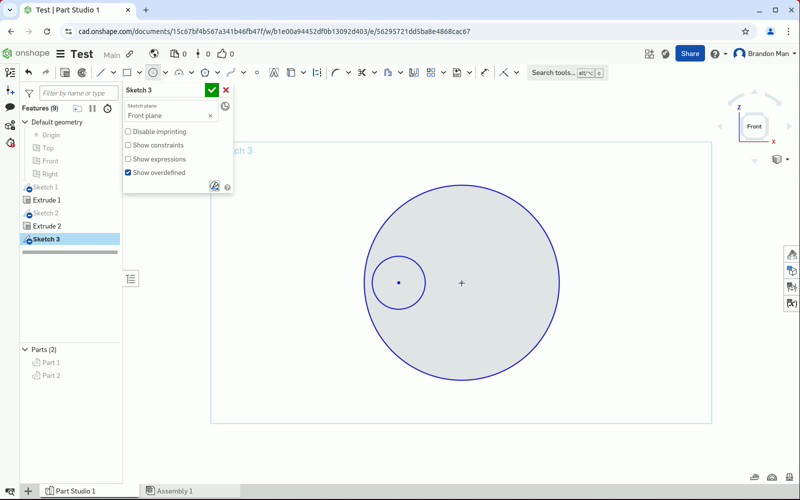
key_up(shift)
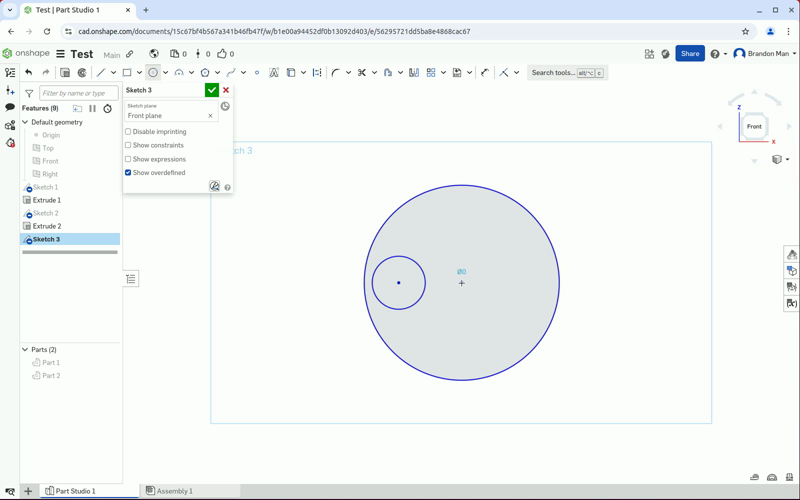
mouse_move(494, 282)
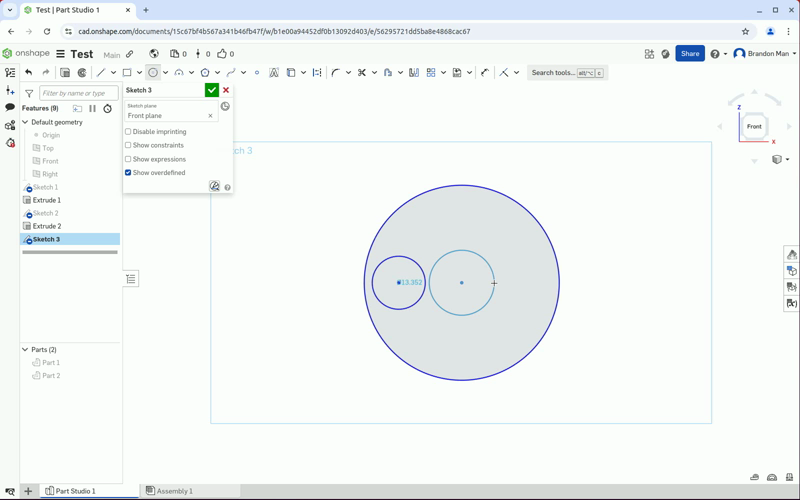
click(494, 282)
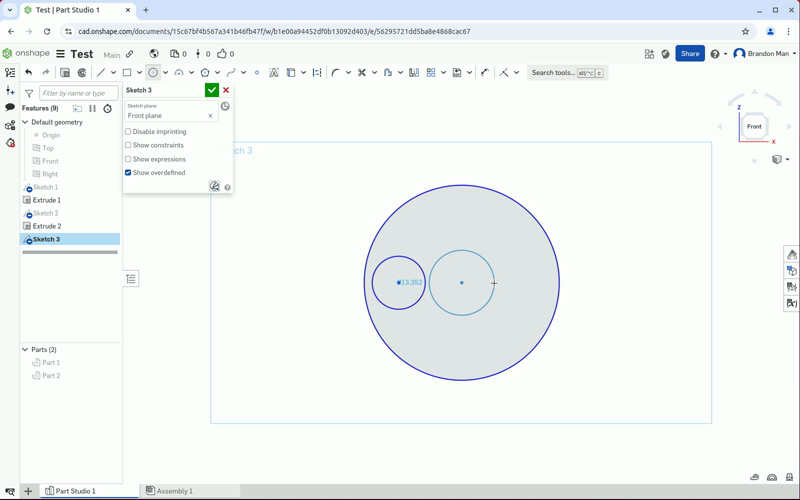
key(esc)
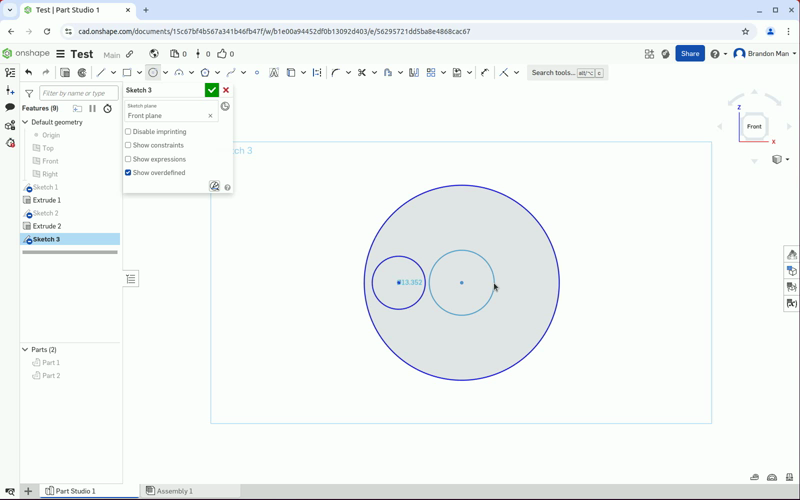
key(c)
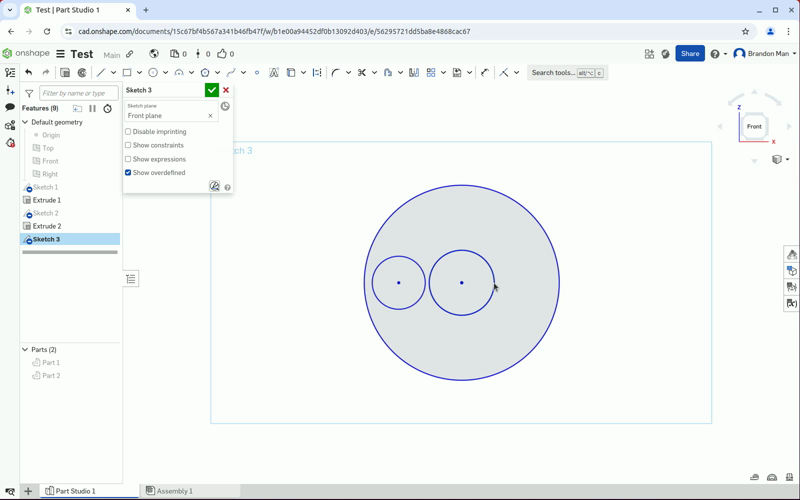
key_down(shift)
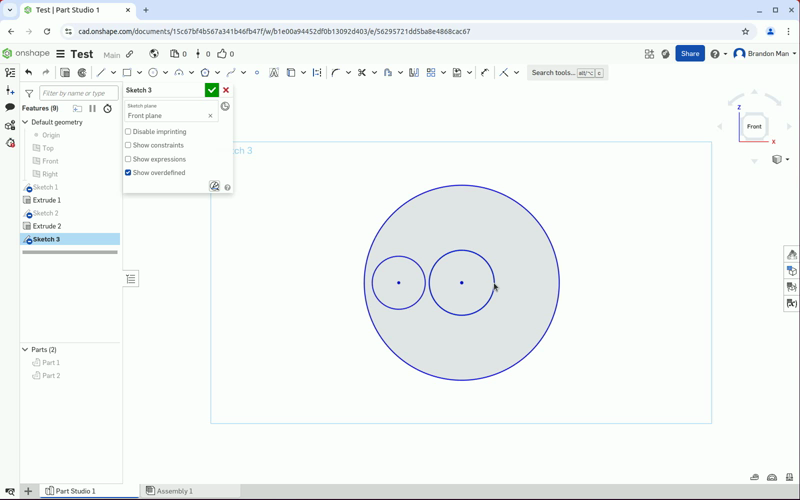
mouse_move(461, 347)
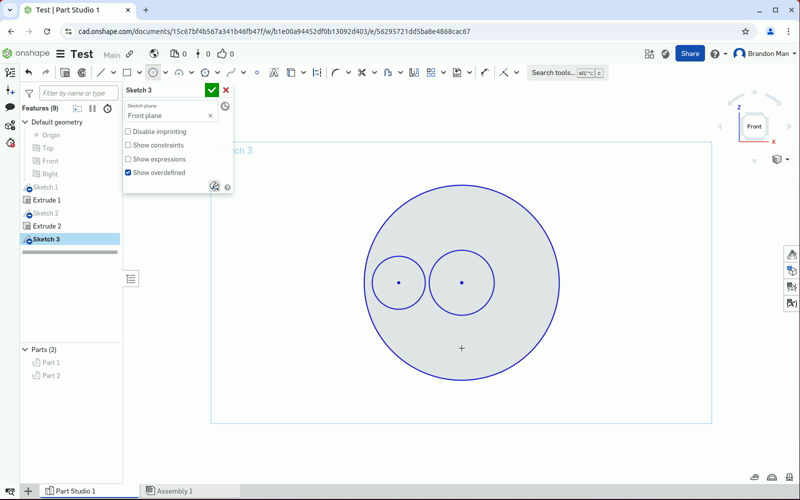
click(461, 347)
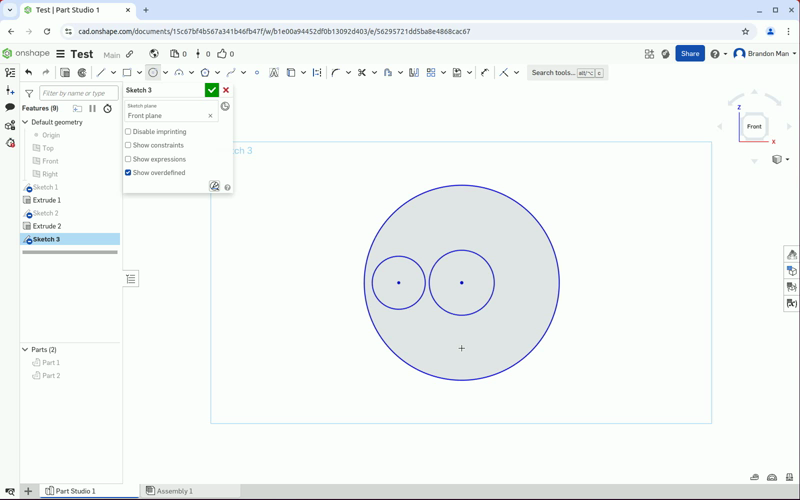
key_up(shift)
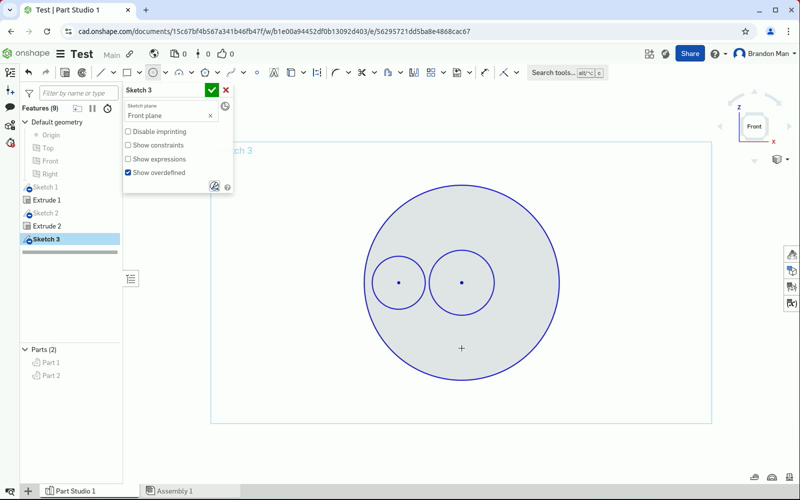
mouse_move(488, 347)
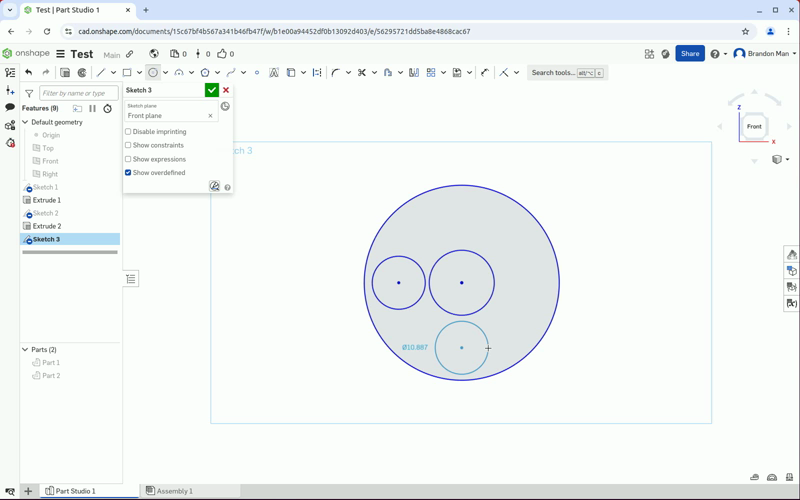
click(488, 347)
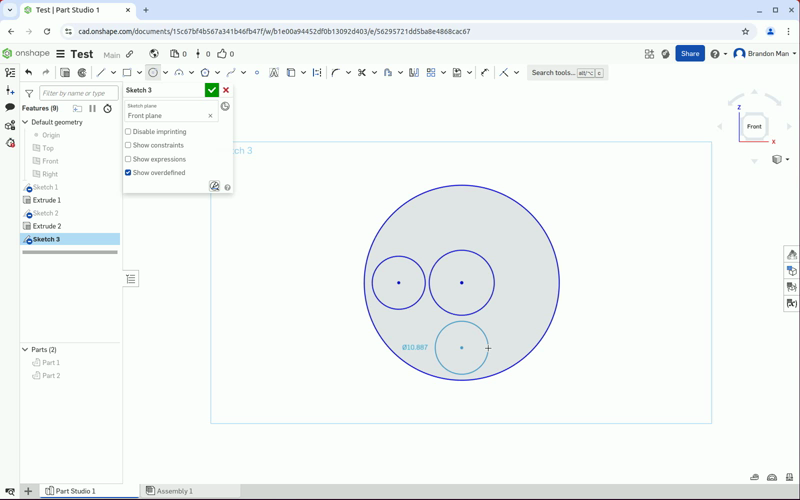
key(esc)
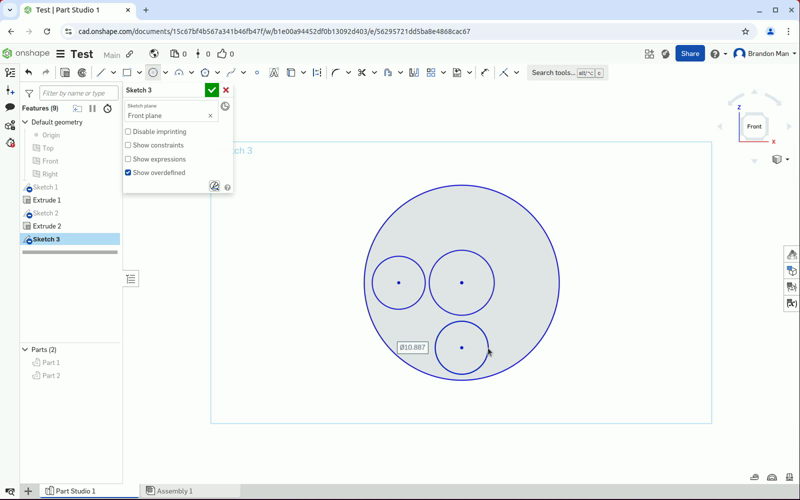
key(c)
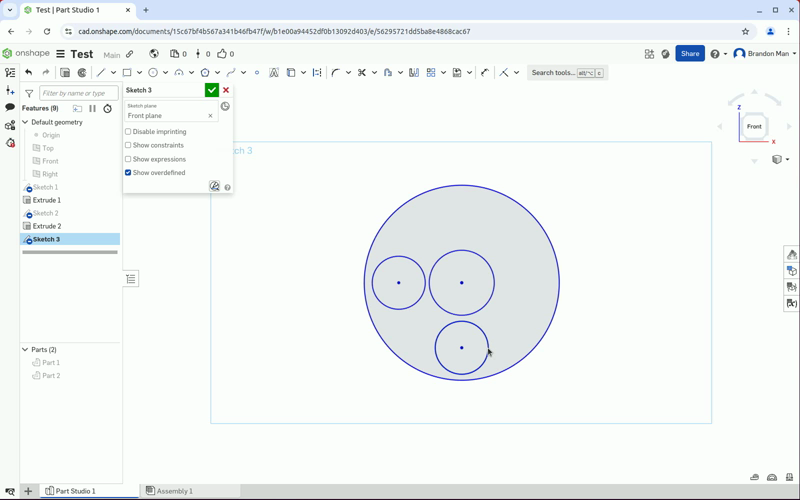
key_down(shift)
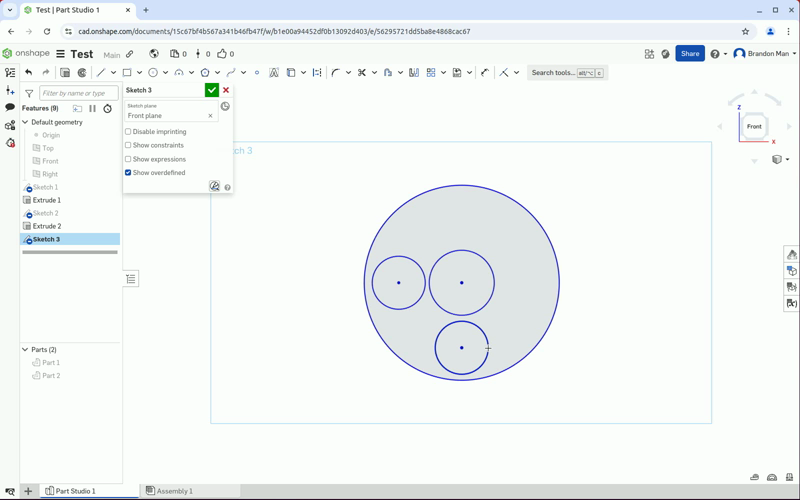
mouse_move(461, 220)
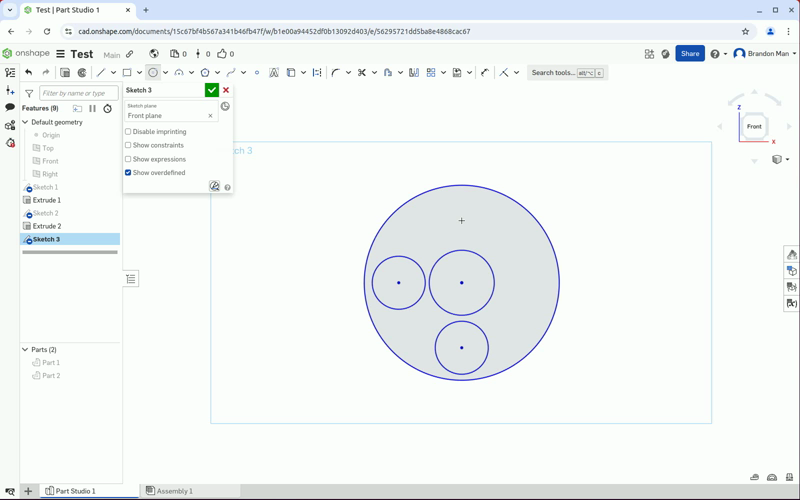
click(461, 220)
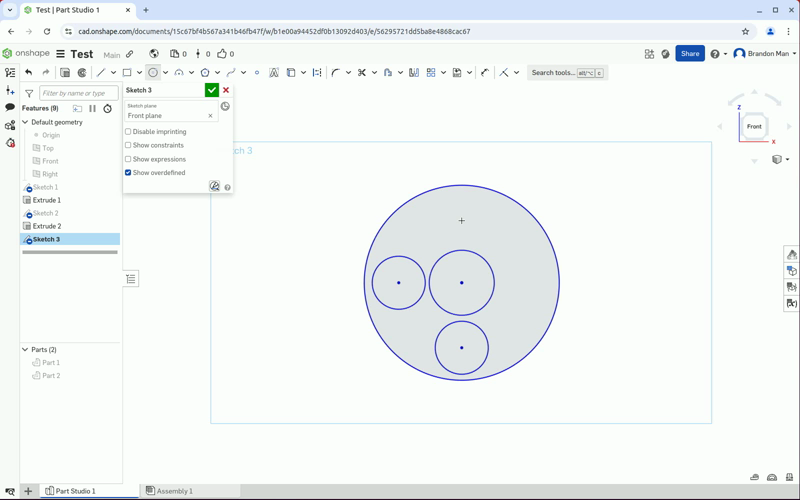
key_up(shift)
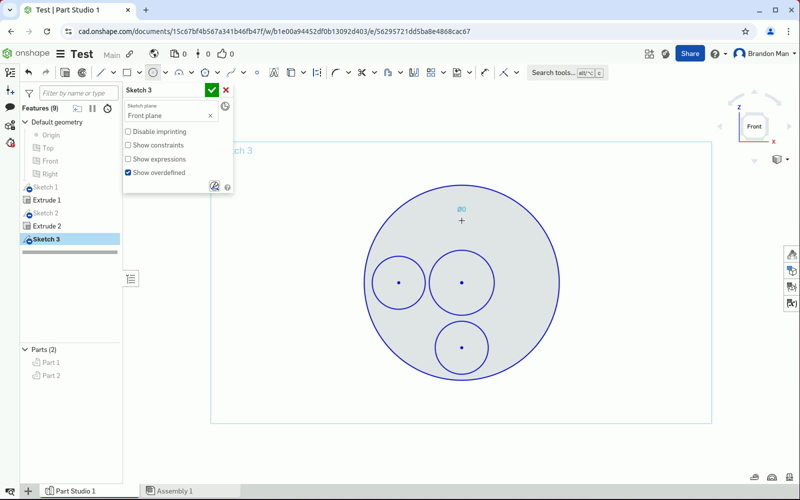
mouse_move(488, 220)
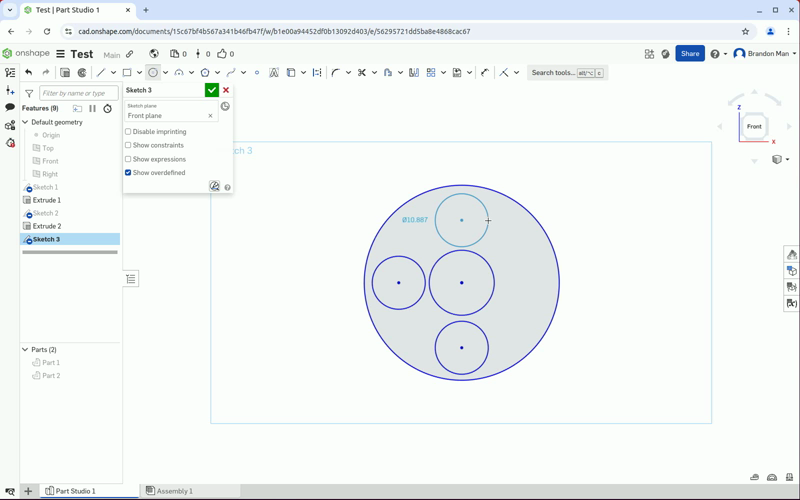
click(488, 220)
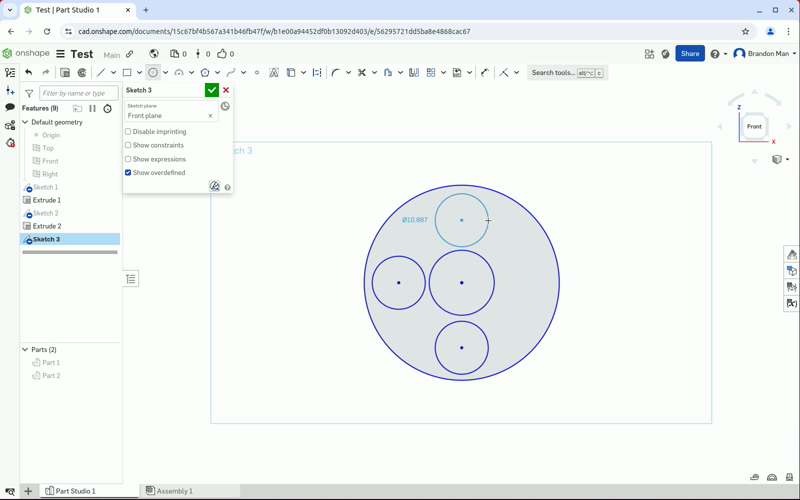
key(esc)
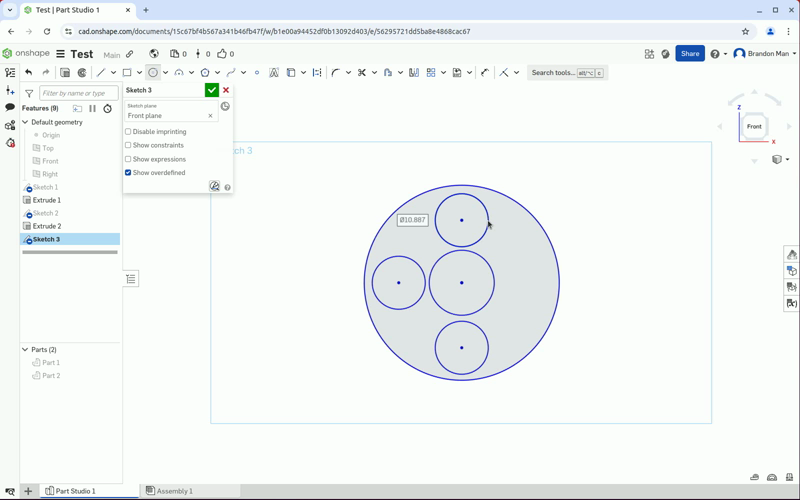
key(c)
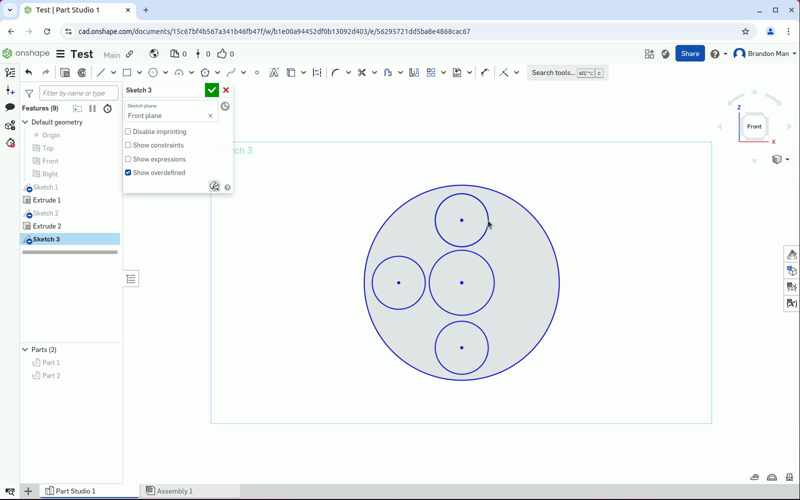
key_down(shift)
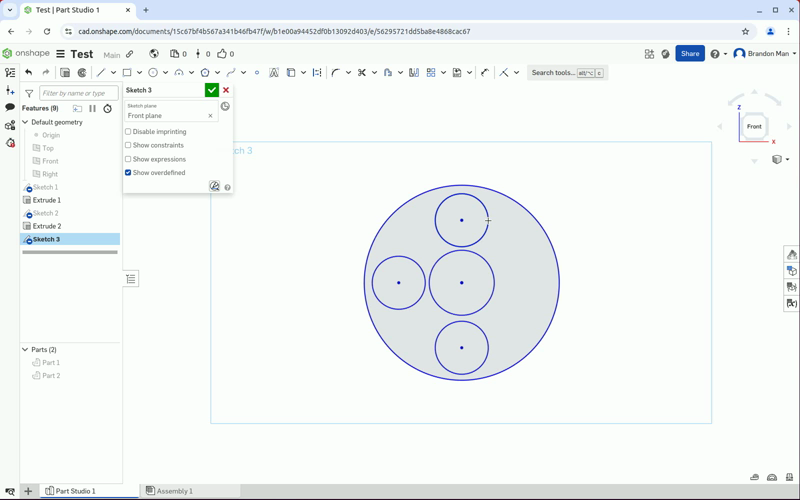
mouse_move(524, 282)
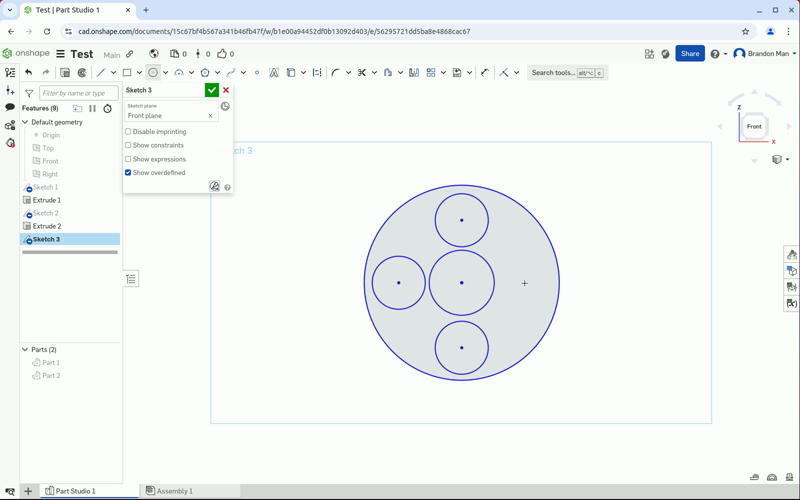
click(524, 282)
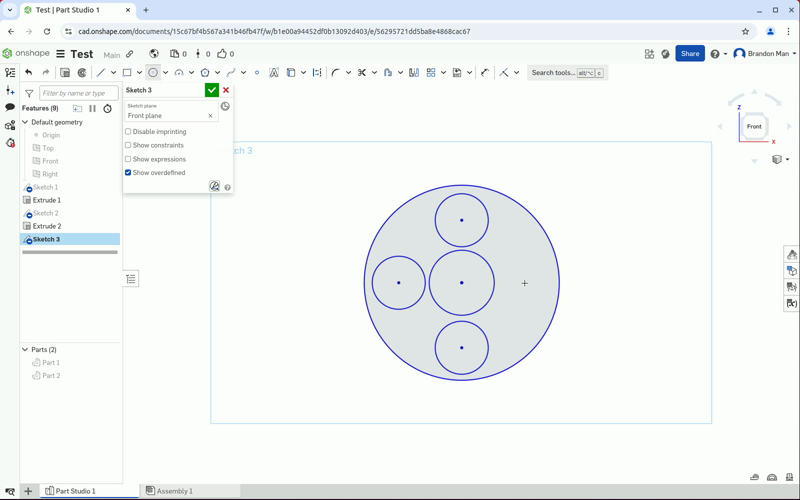
key_up(shift)
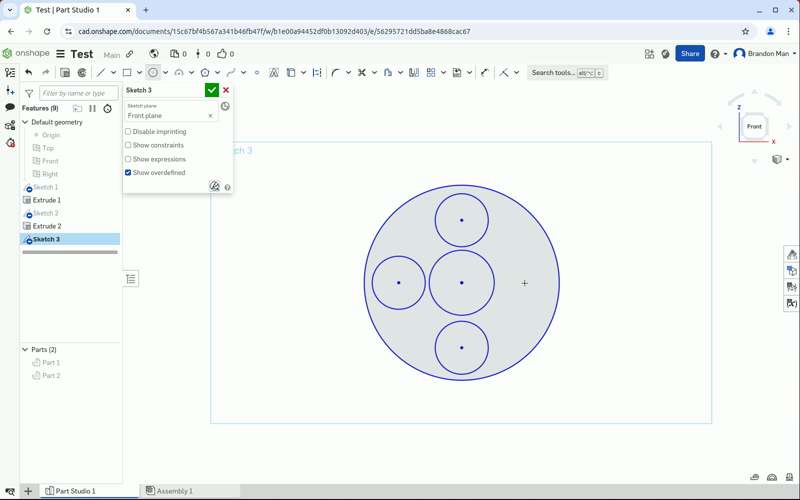
mouse_move(551, 282)
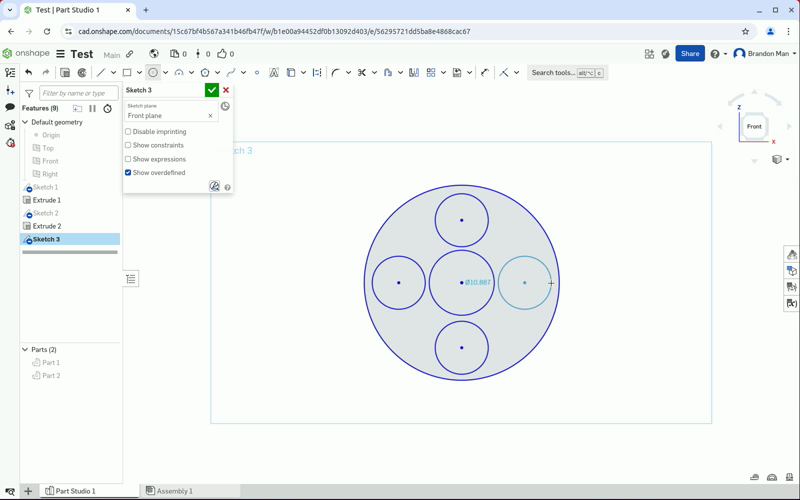
click(551, 282)
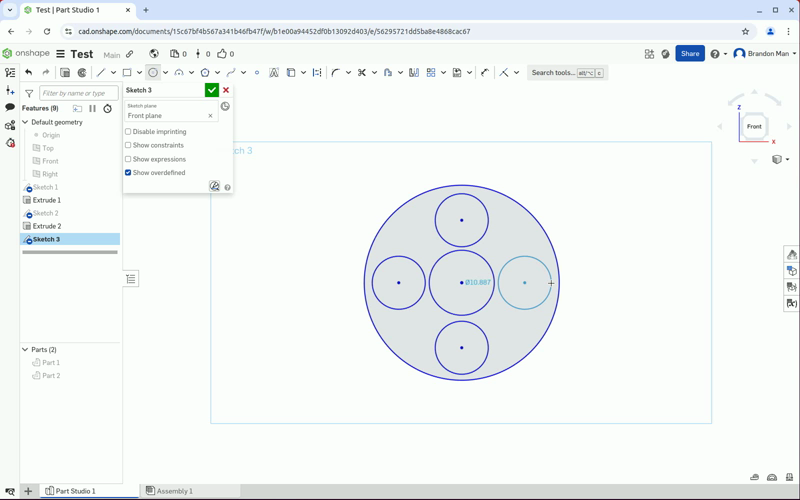
key(esc)
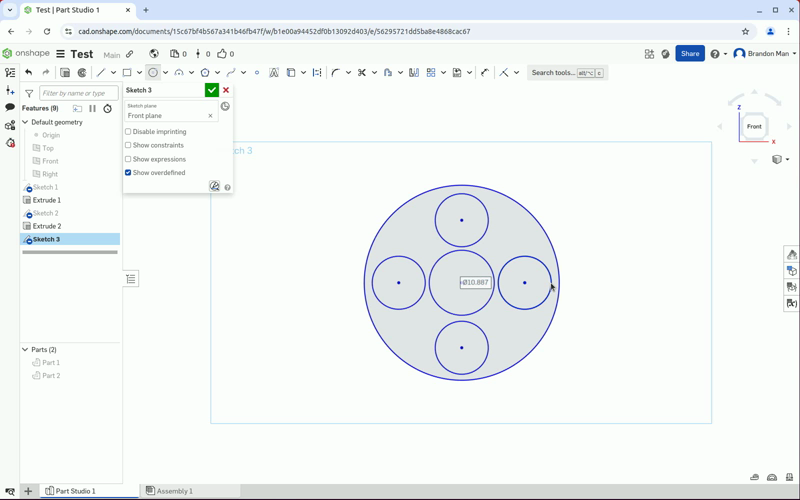
mouse_move(418, 348)
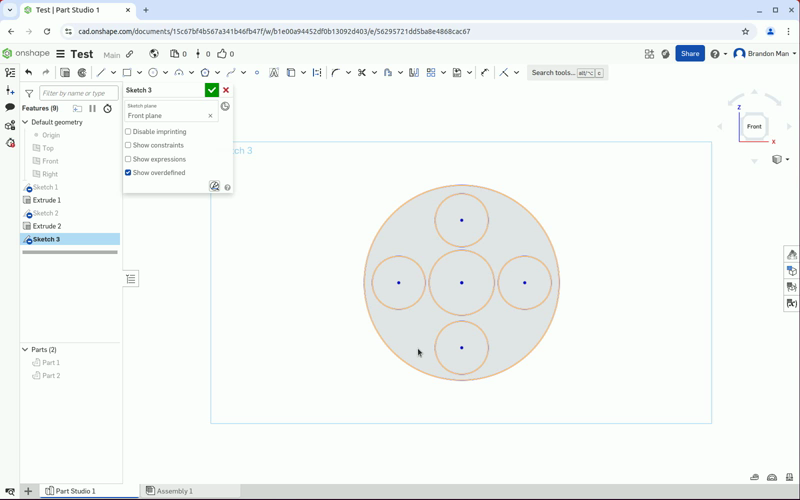
click(418, 348)
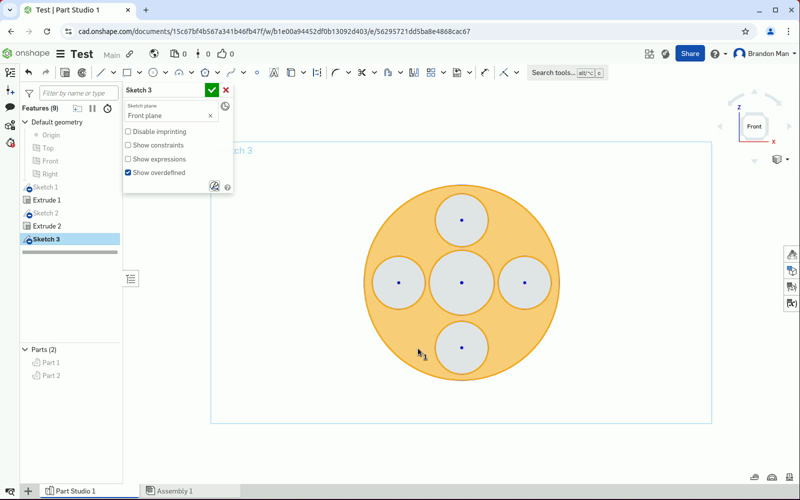
mouse_move(73, 352)
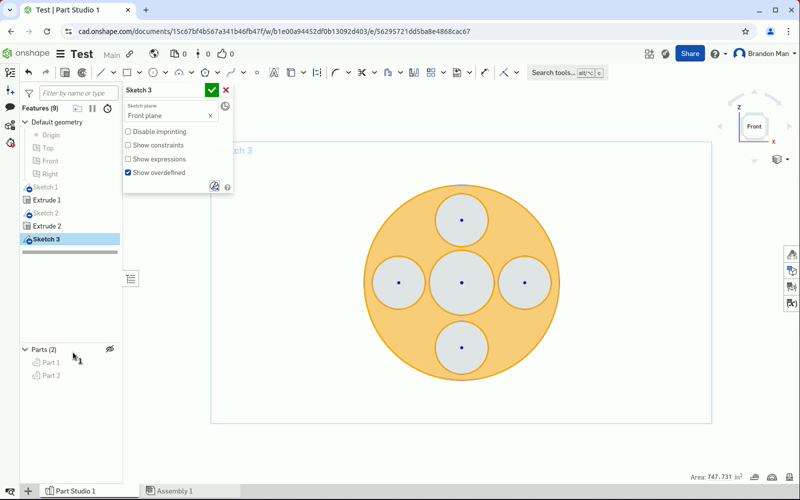
key(shift+y)
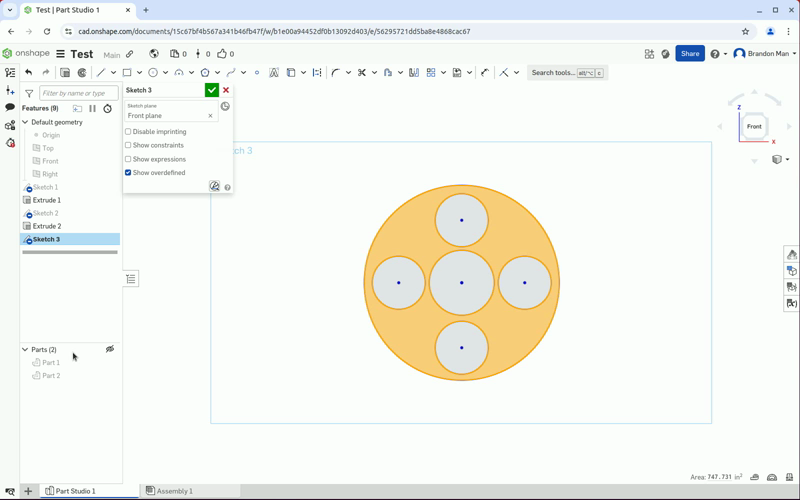
key(shift+e)
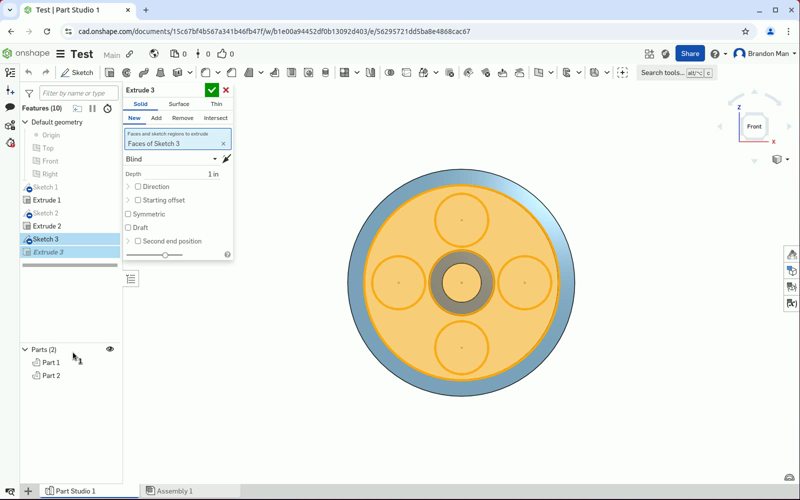
mouse_move(143, 106)
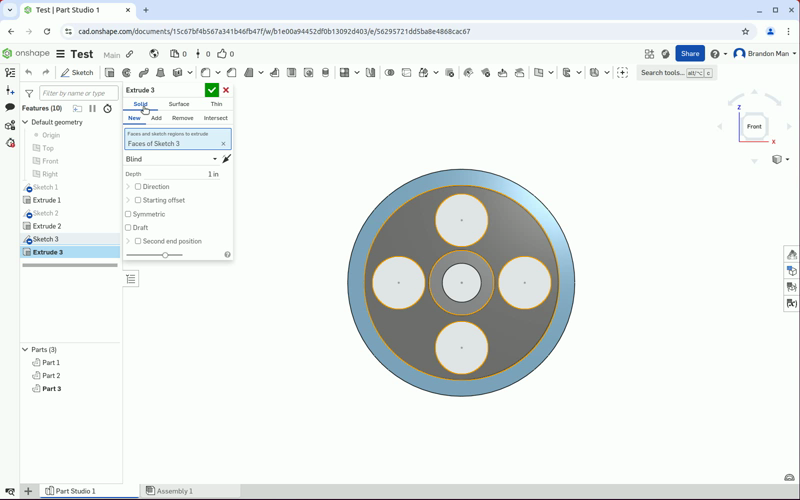
click(143, 106)
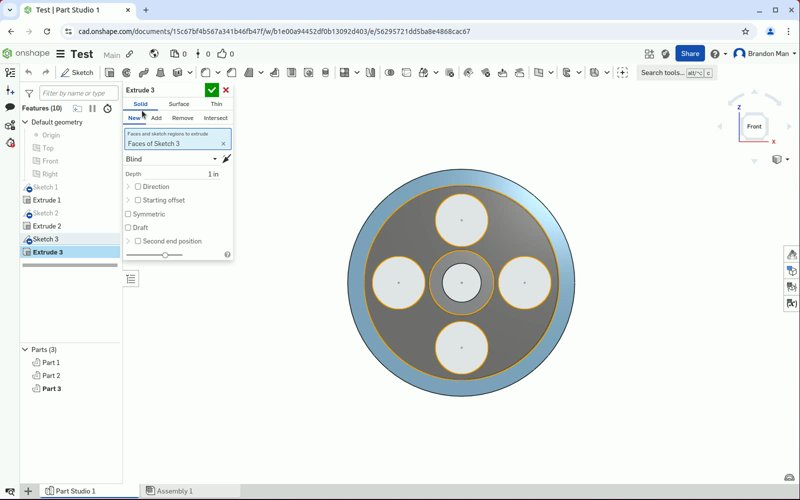
mouse_move(137, 120)
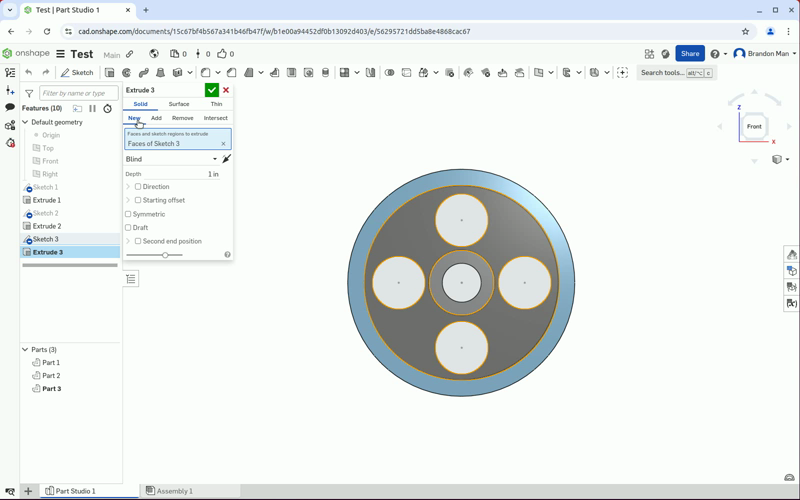
click(137, 120)
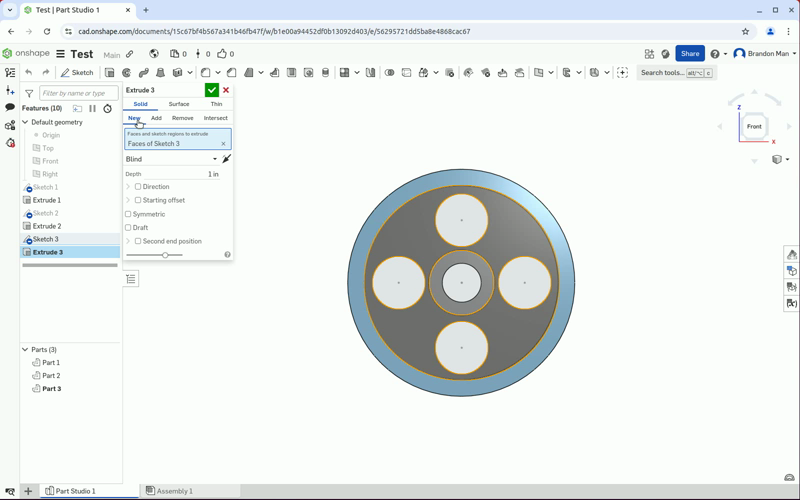
key(tab, 4)
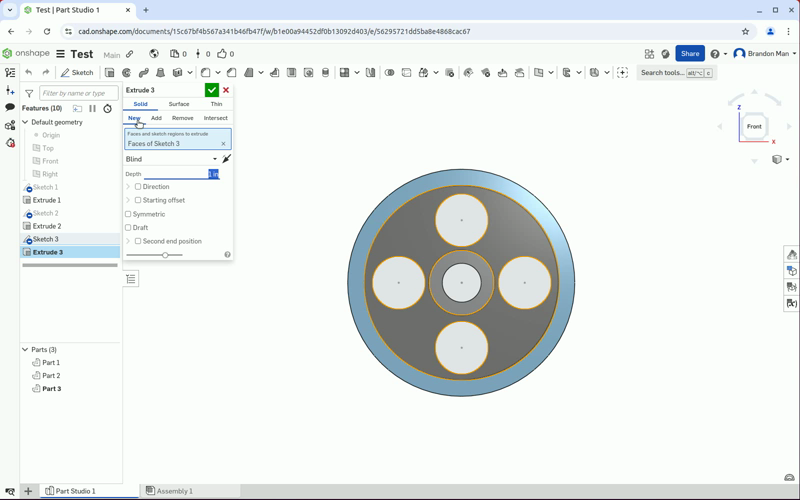
text(6.499)
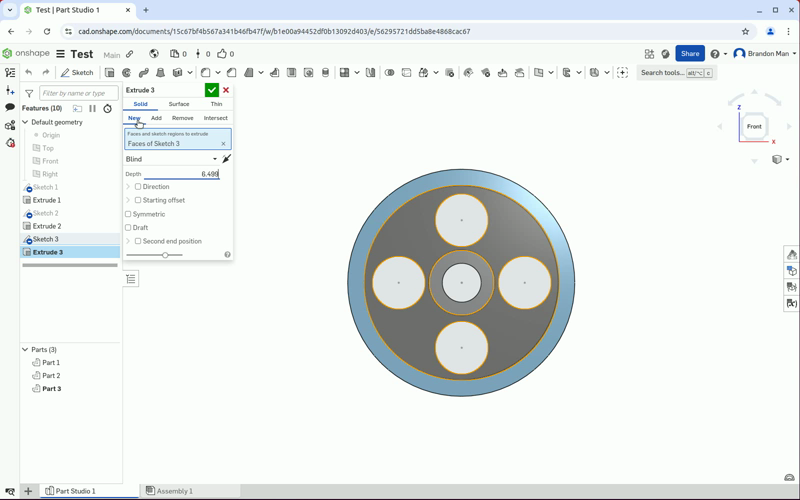
key(enter)
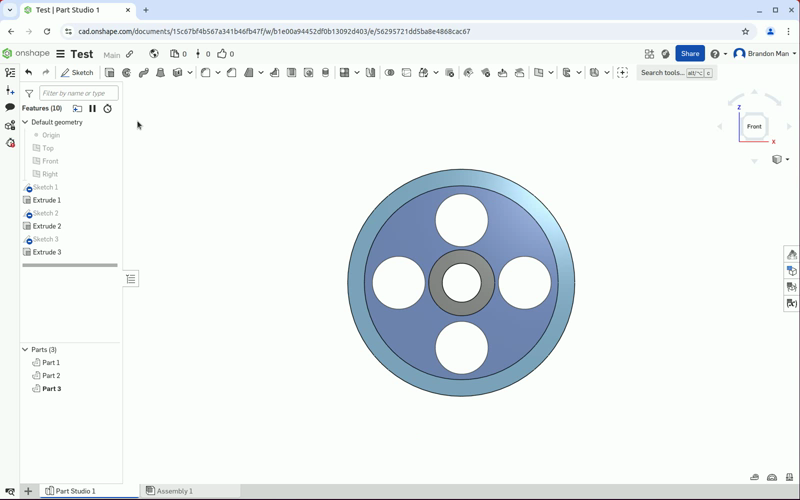
key(shift+h)
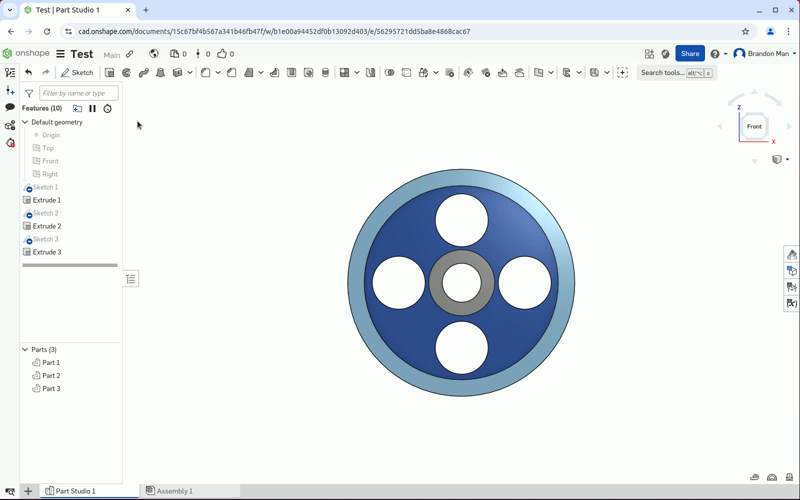
key(shift+h)
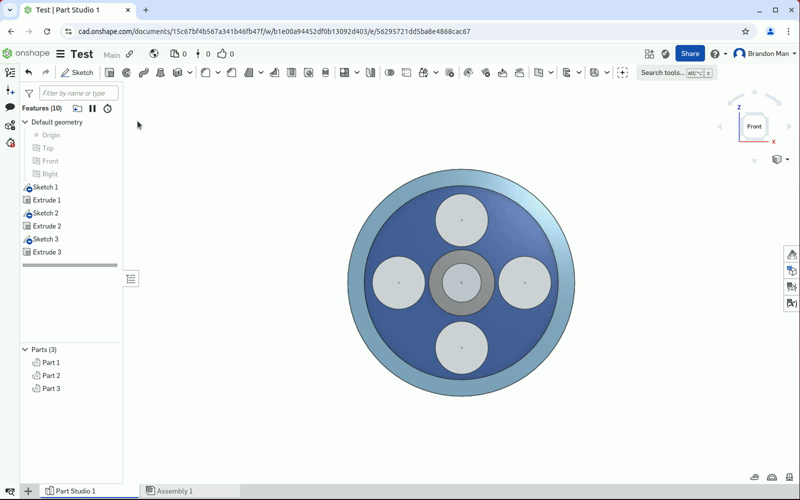
key(shift+7)
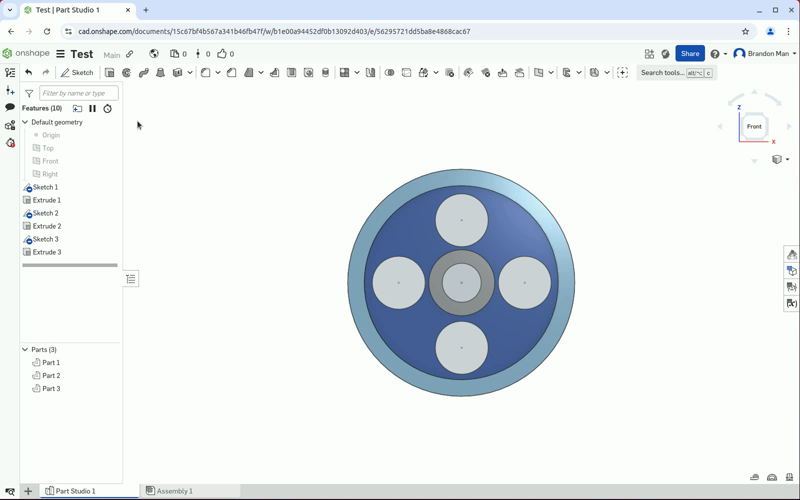
key(left, 2)
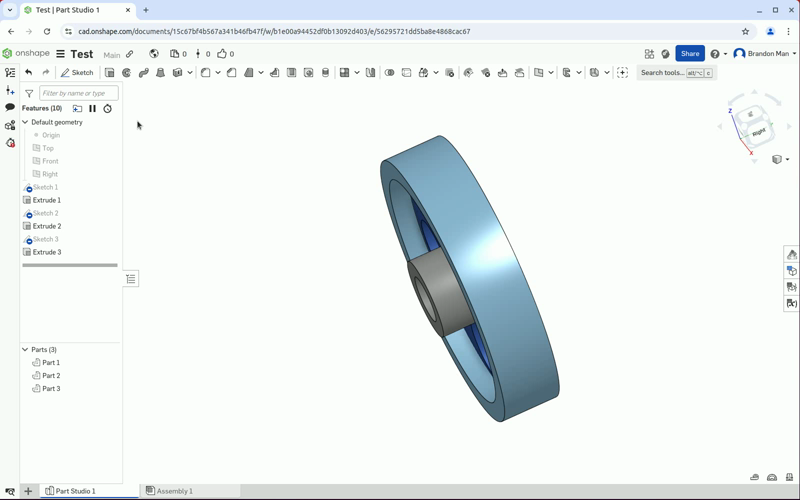
key(down, 2)
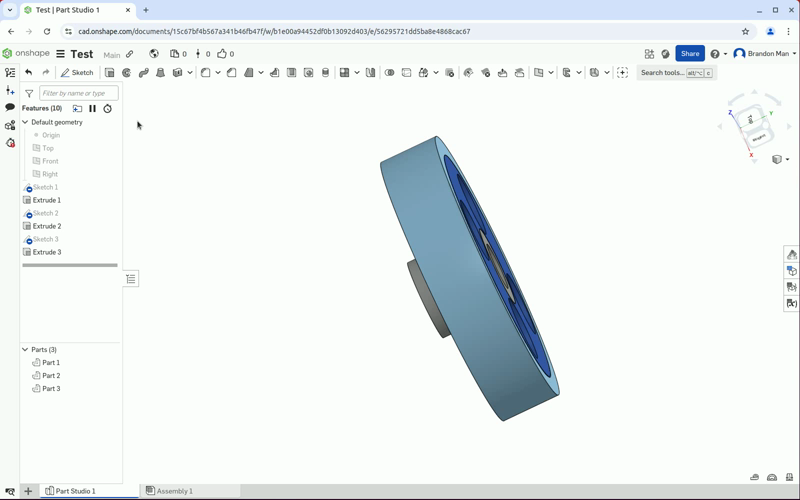
key(up, 2)
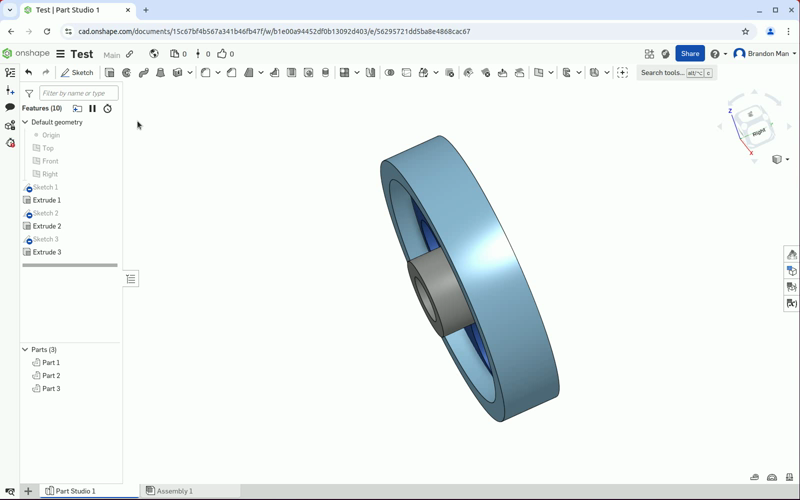
key(right, 2)
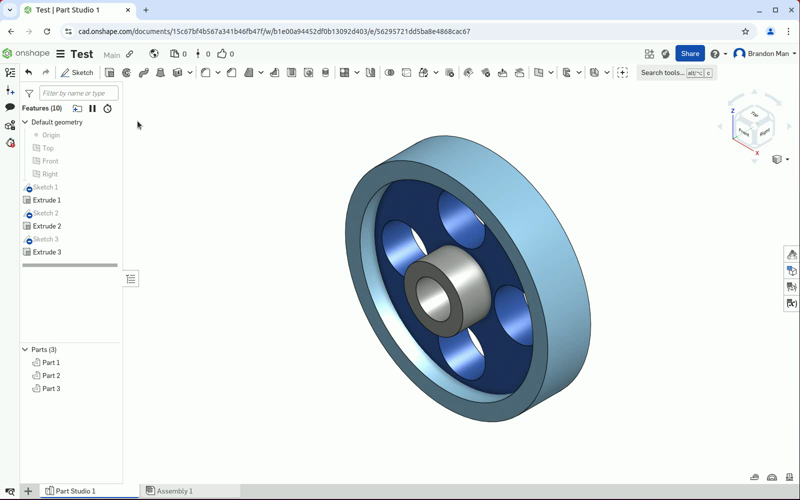
mouse_move(73, 189)
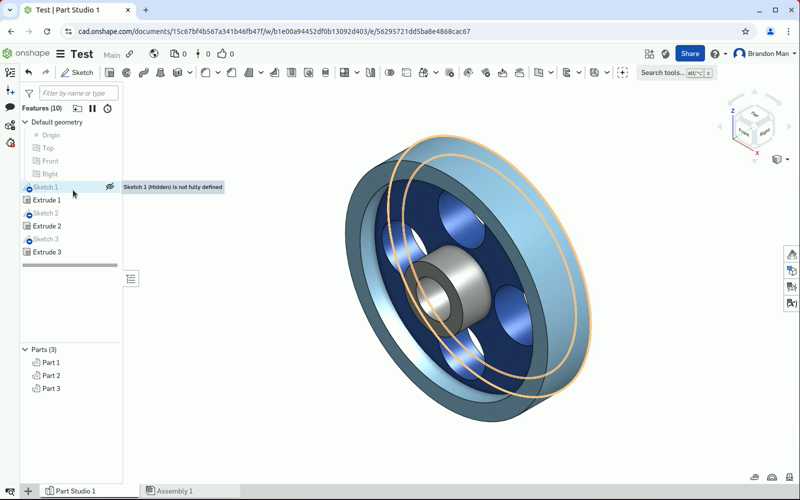
click(73, 189)